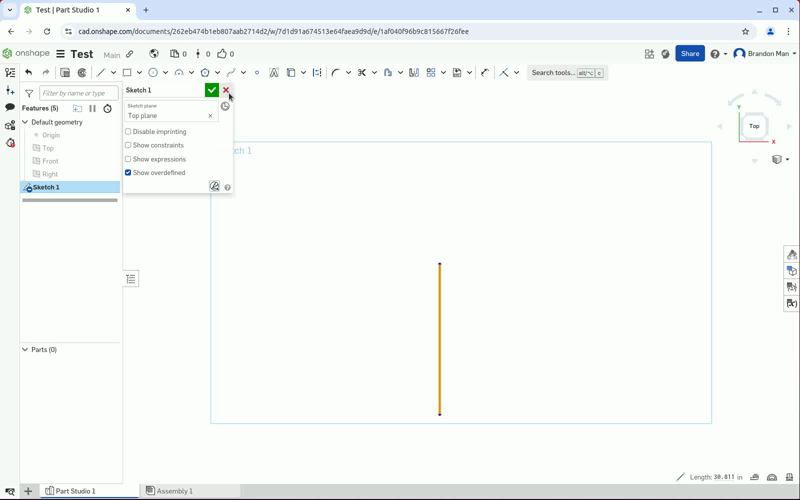
key(shift+h)
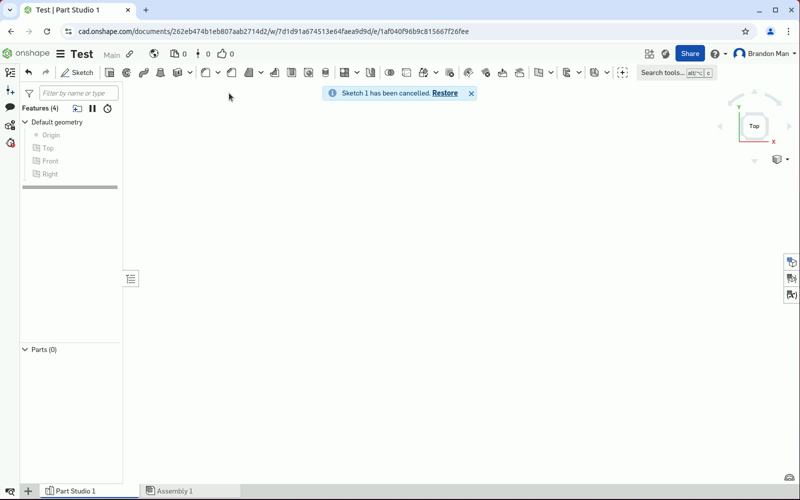
mouse_move(73, 352)
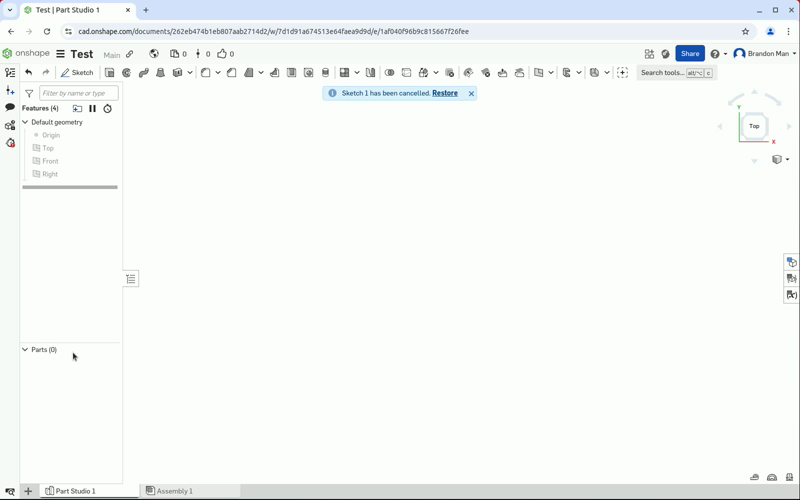
key(y)
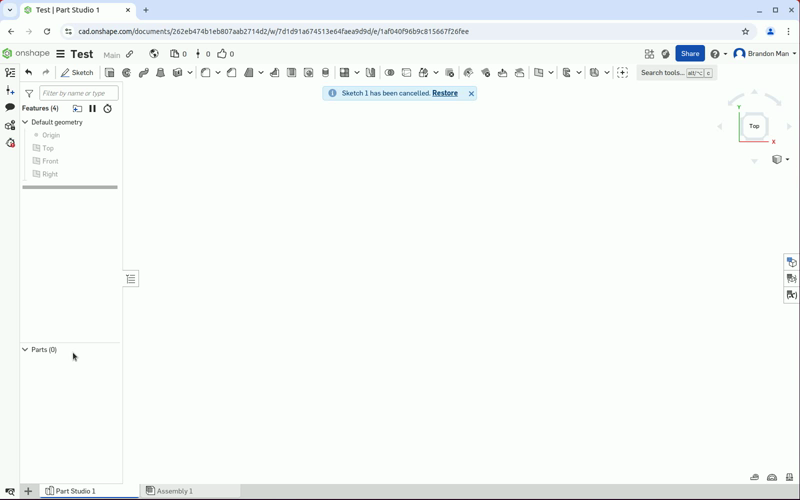
key(shift+p)
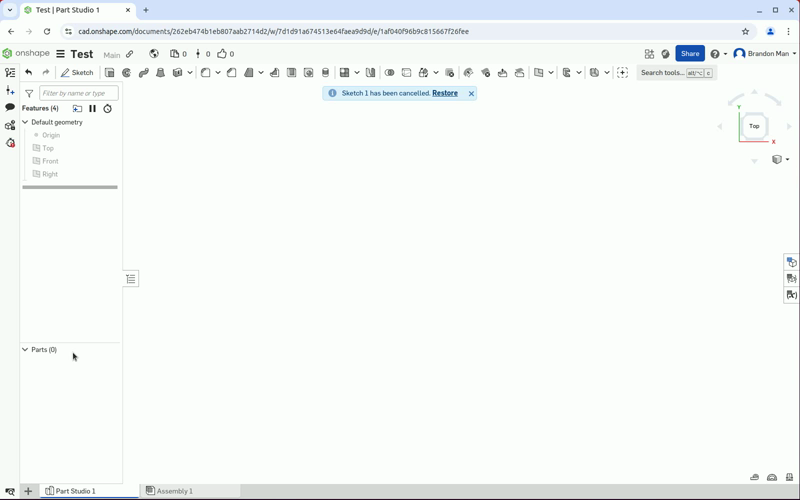
key(space)
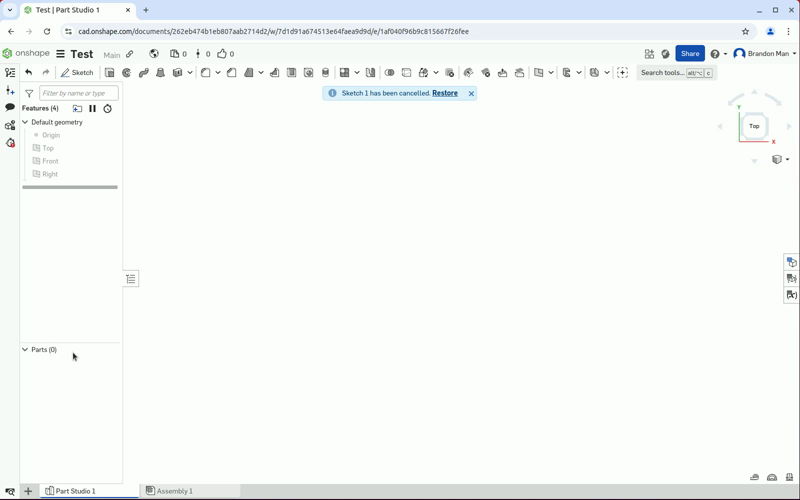
key_down(shift)
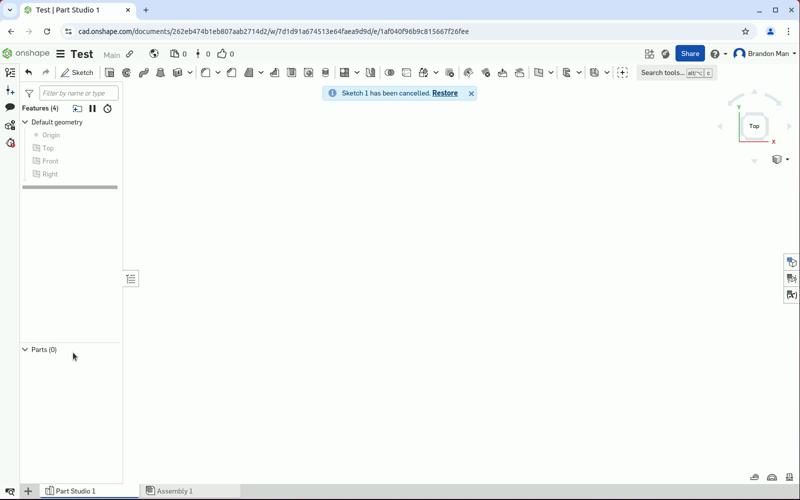
key(up)
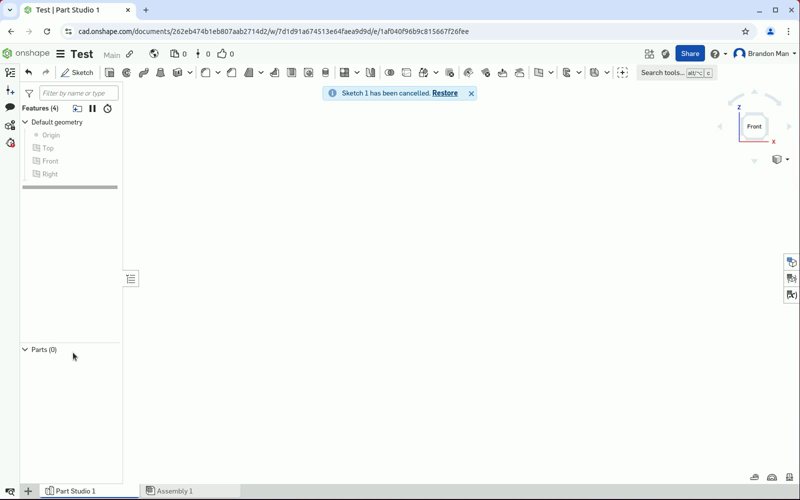
key_up(shift)
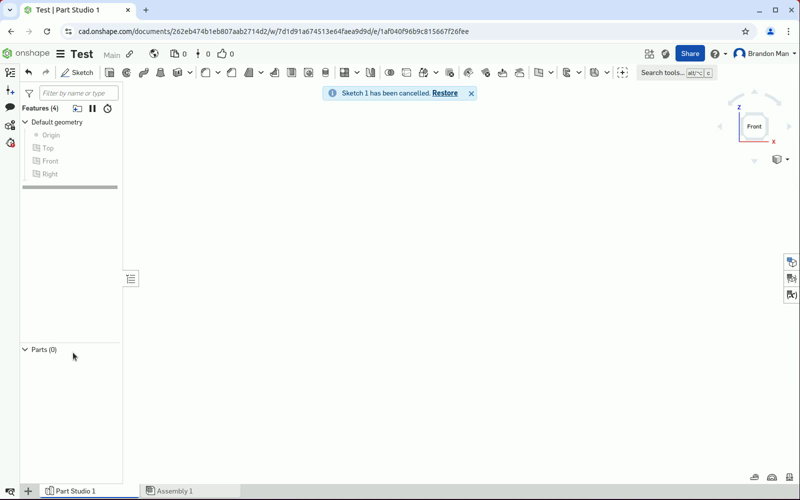
mouse_move(73, 352)
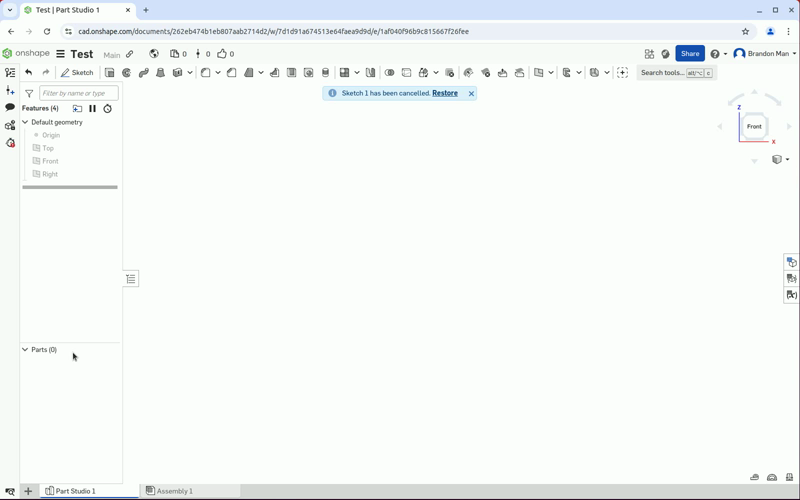
key(shift+y)
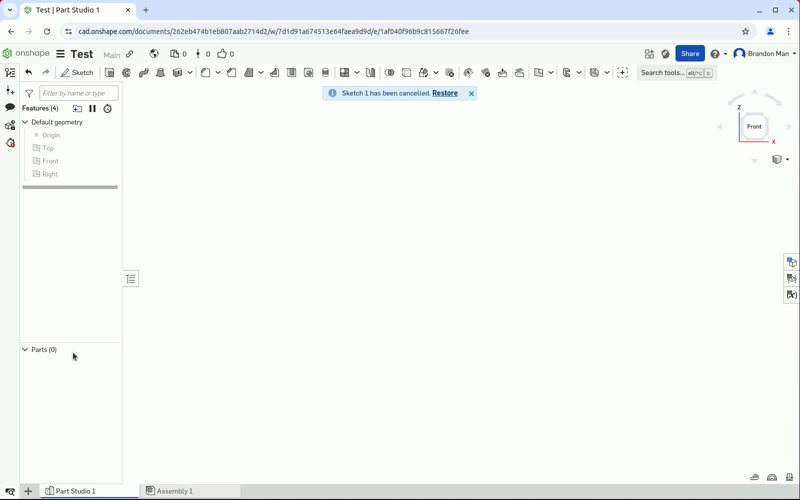
key(shift+s)
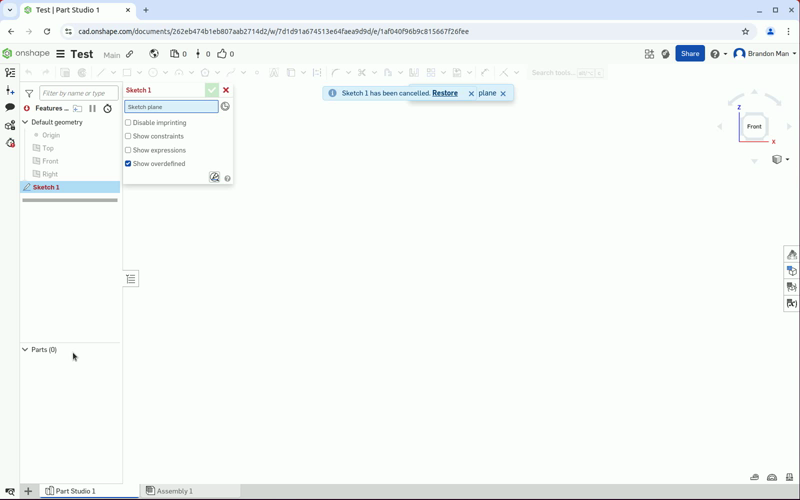
mouse_move(73, 163)
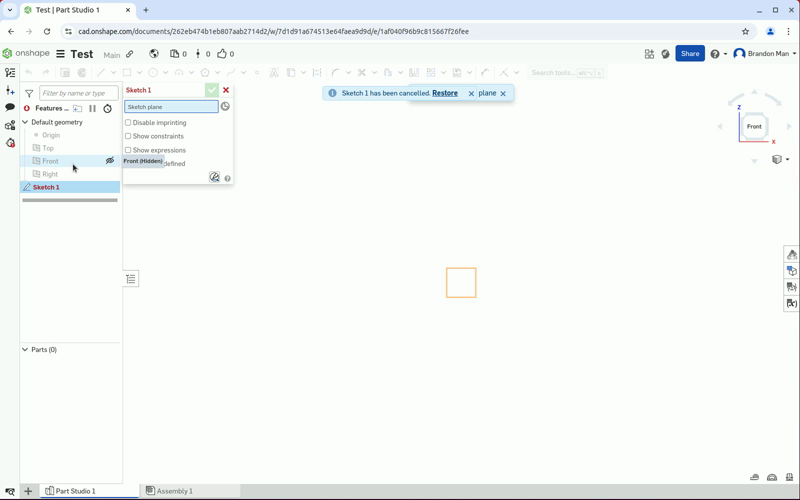
click(73, 163)
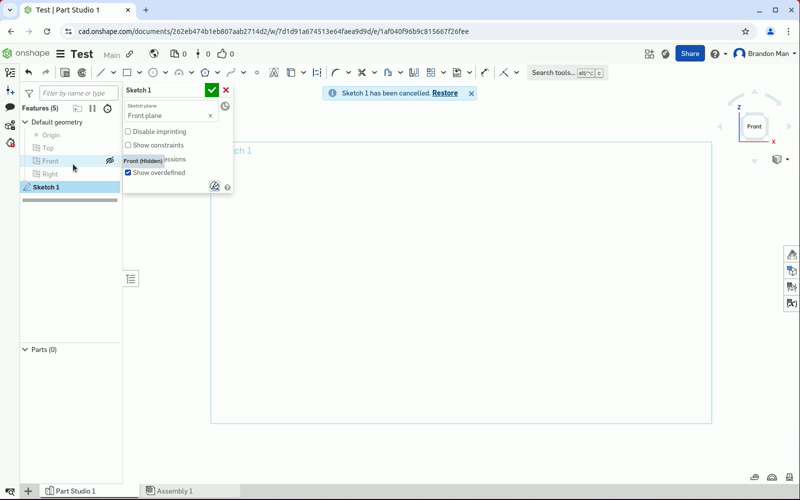
mouse_move(73, 352)
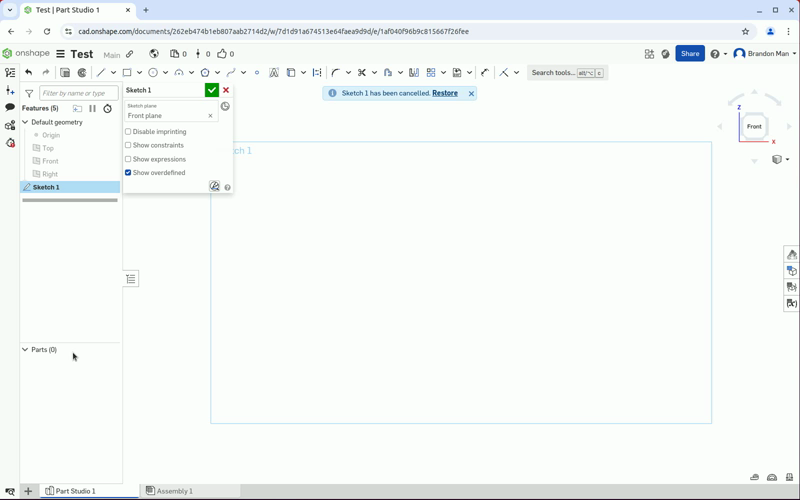
key(y)
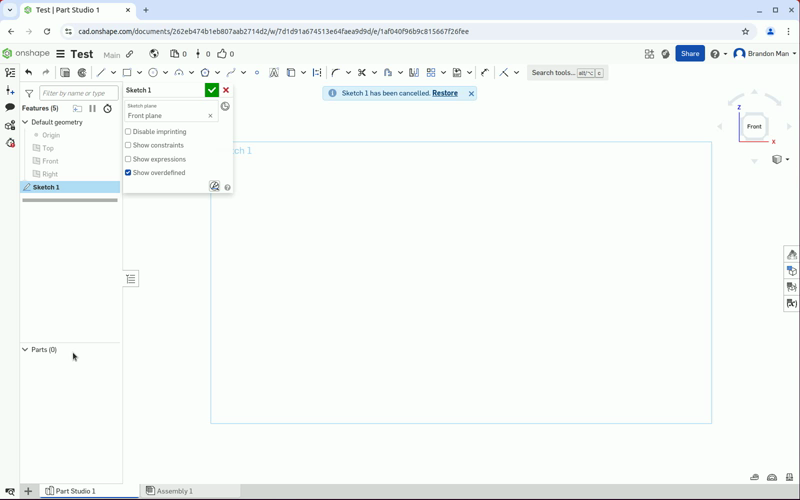
key(l)
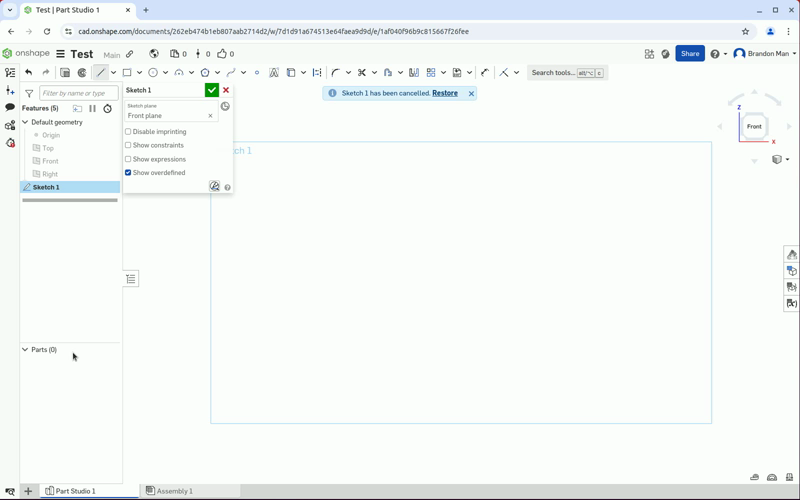
key_down(shift)
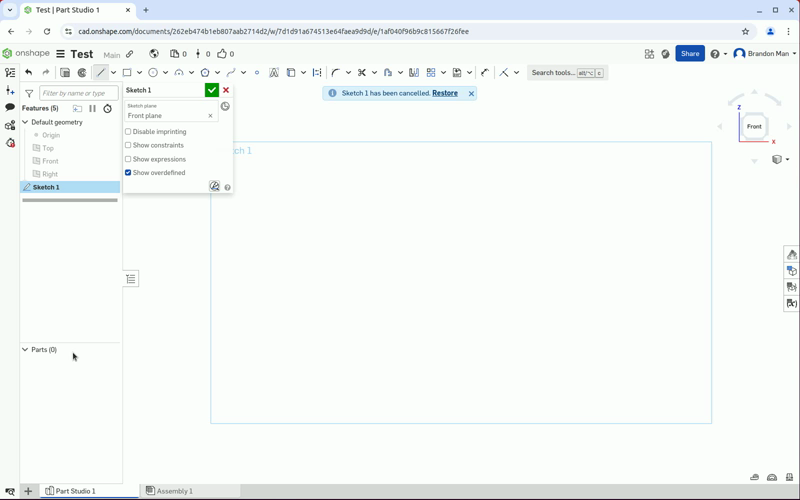
mouse_move(443, 304)
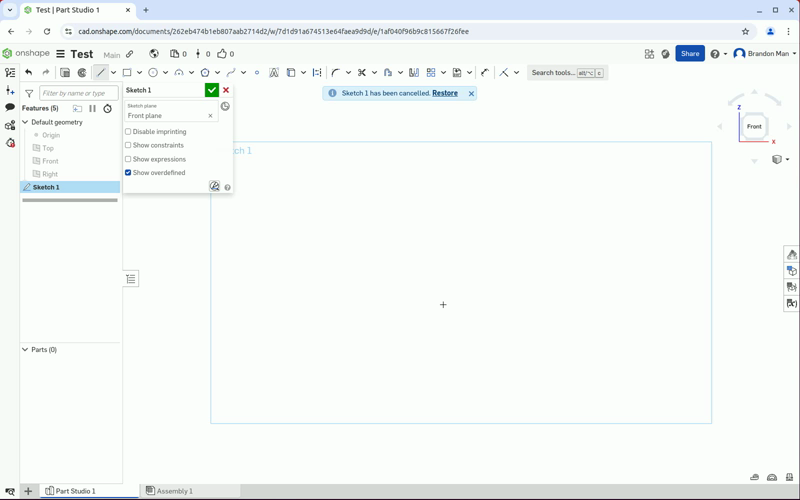
click(443, 304)
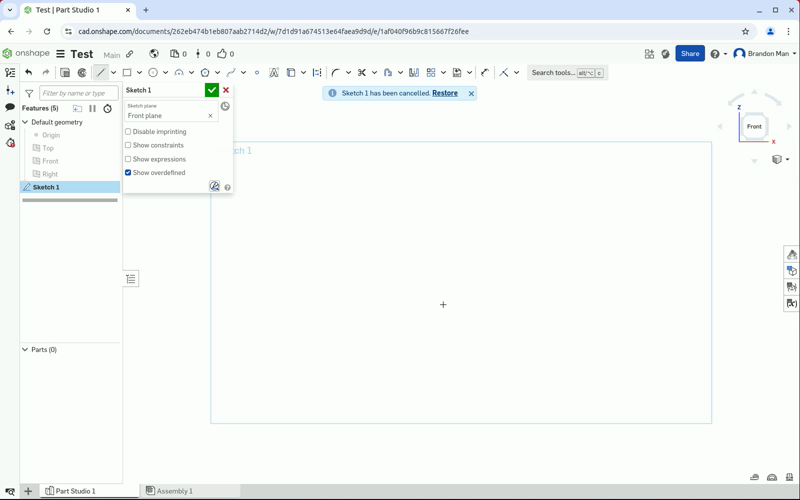
key_up(shift)
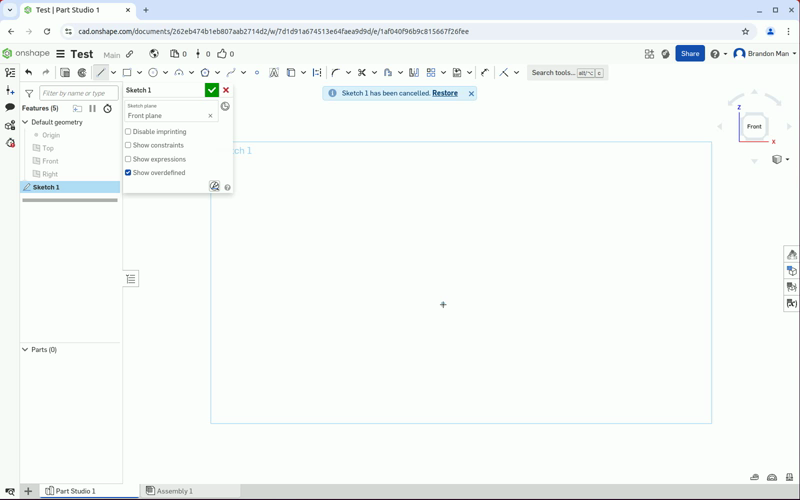
key_down(shift)
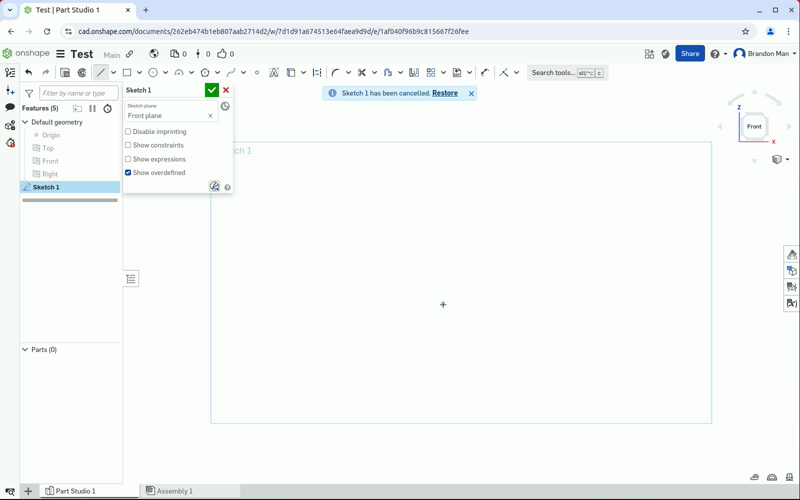
mouse_move(473, 304)
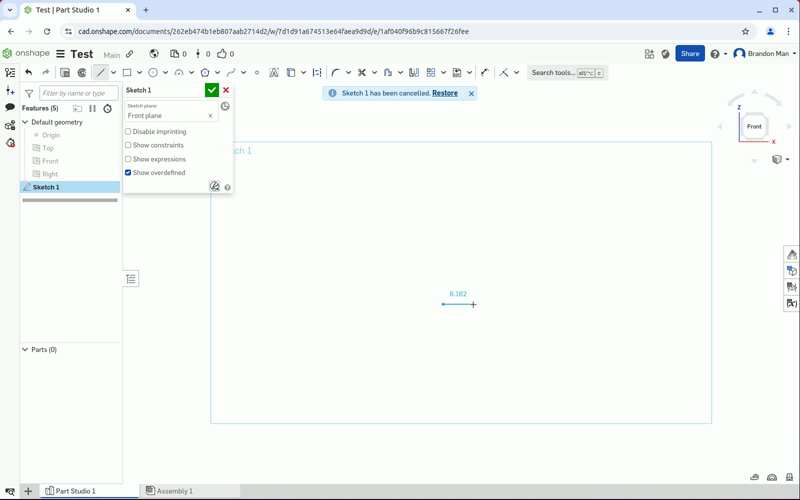
mouse_move(477, 304)
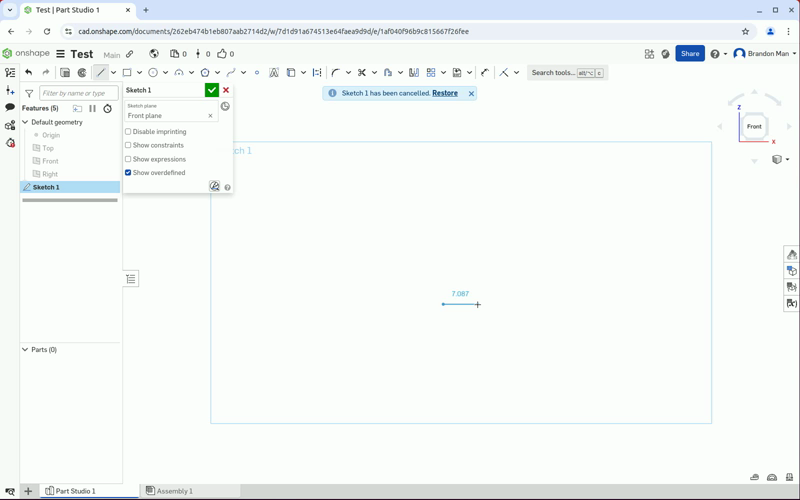
click(477, 304)
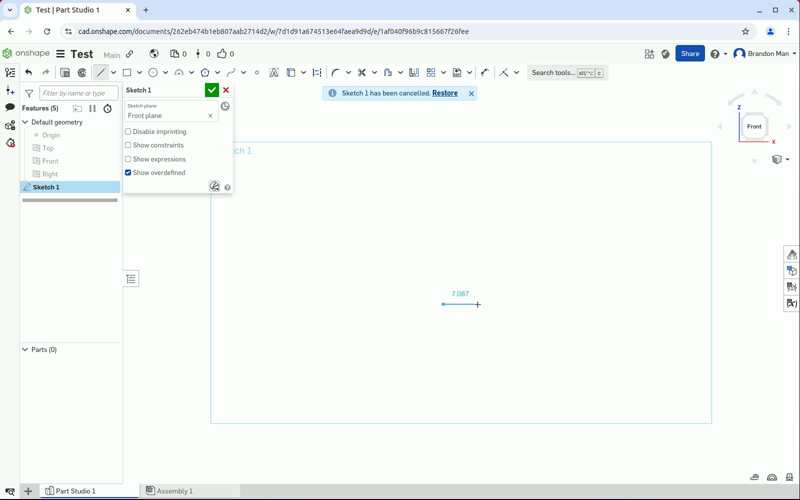
key_up(shift)
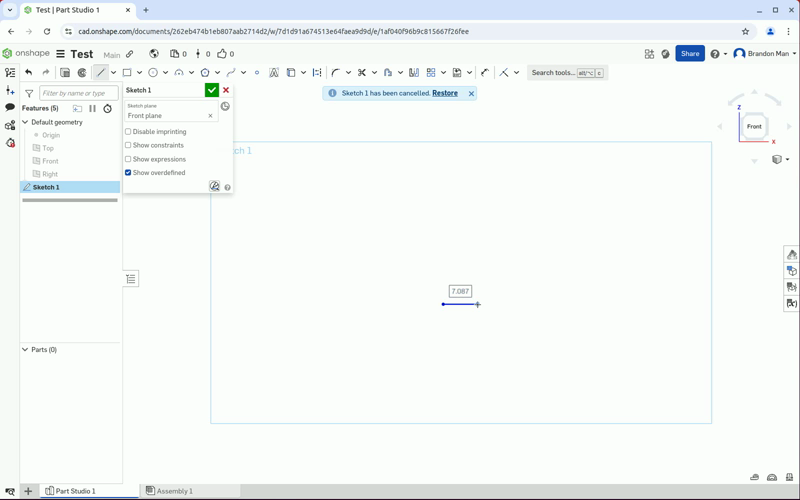
key_down(shift)
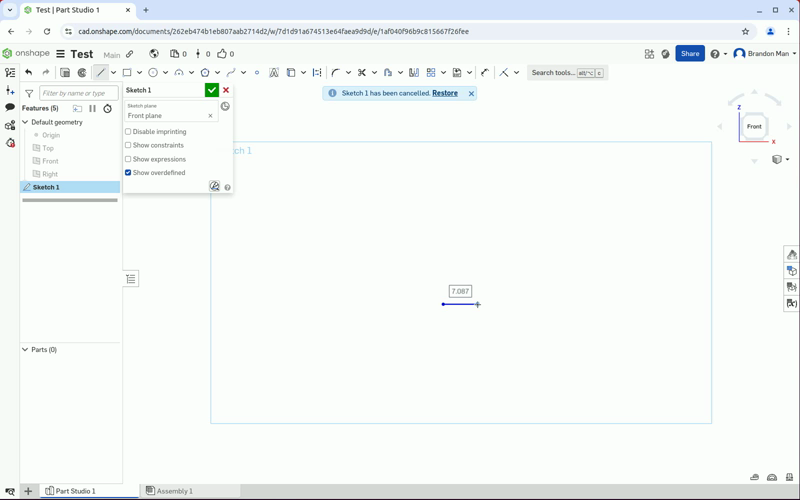
mouse_move(507, 304)
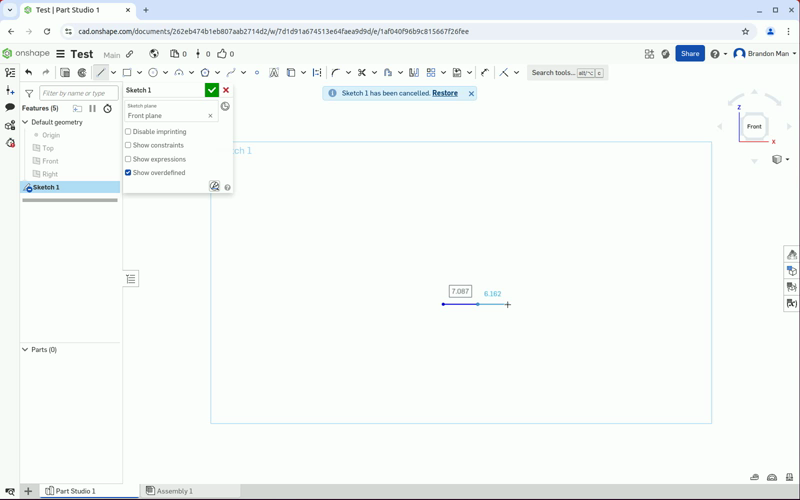
mouse_move(477, 269)
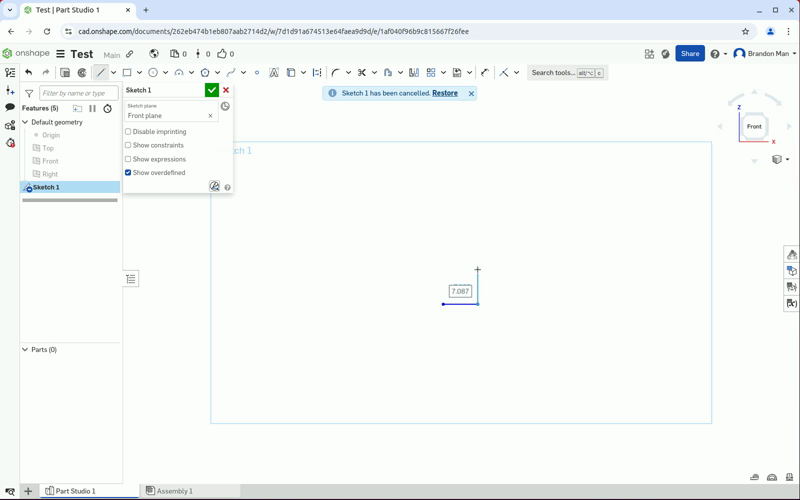
click(477, 269)
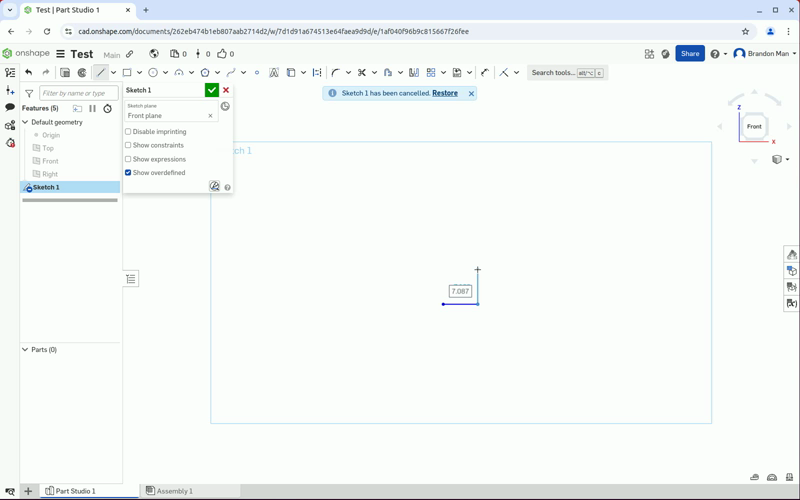
key_up(shift)
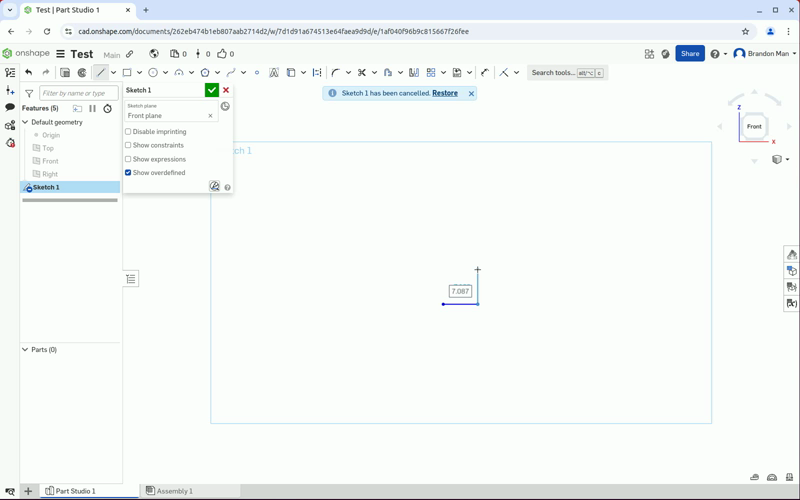
key_down(shift)
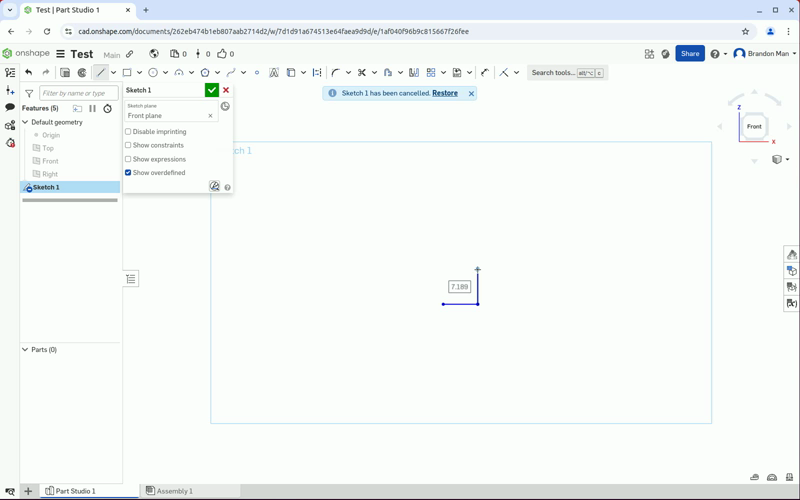
mouse_move(507, 269)
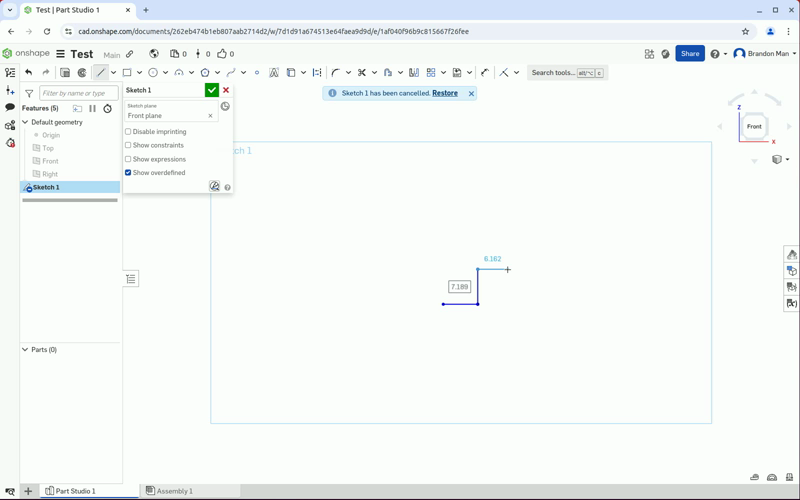
mouse_move(443, 269)
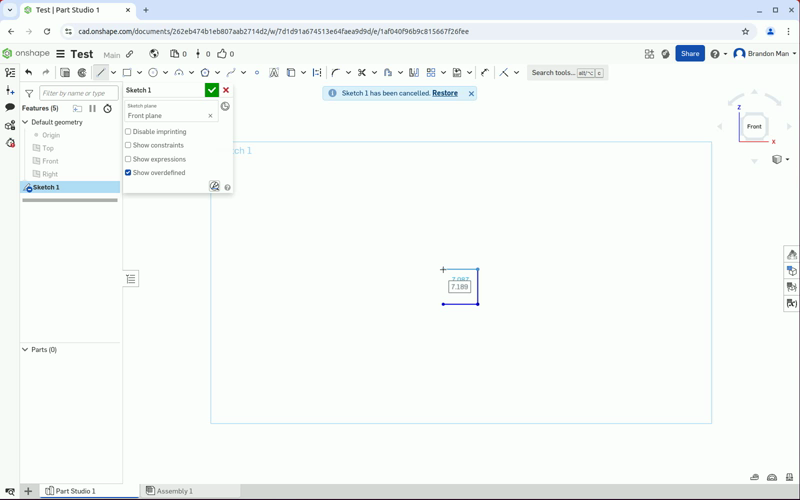
click(443, 269)
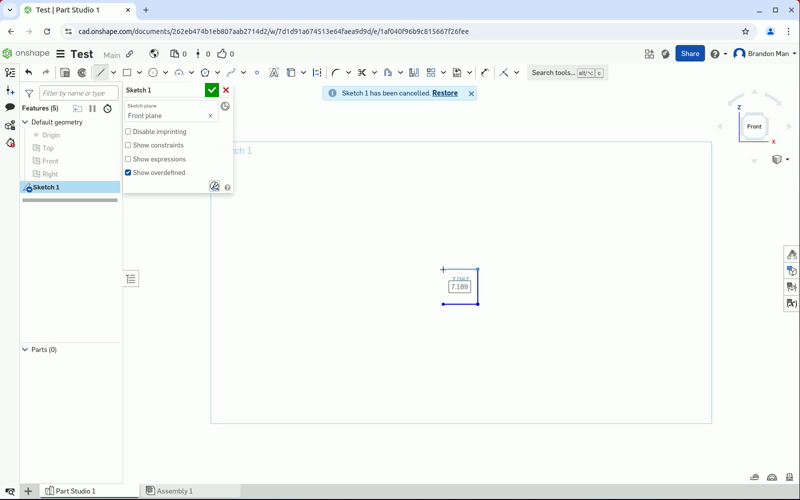
key_up(shift)
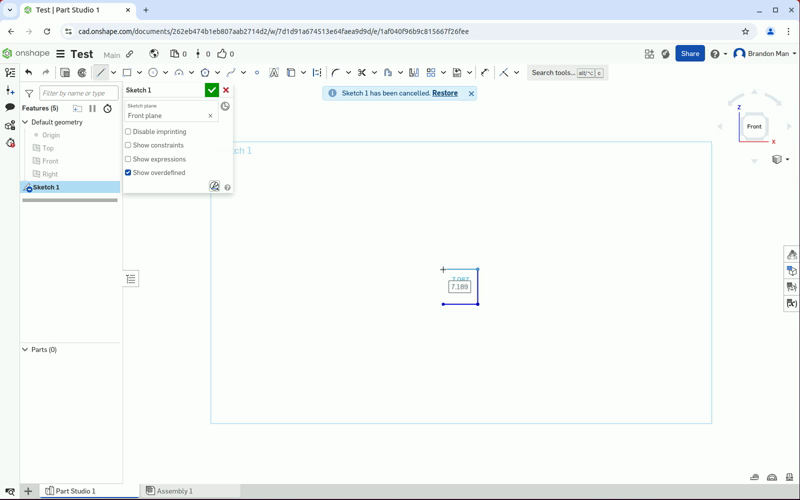
mouse_move(473, 269)
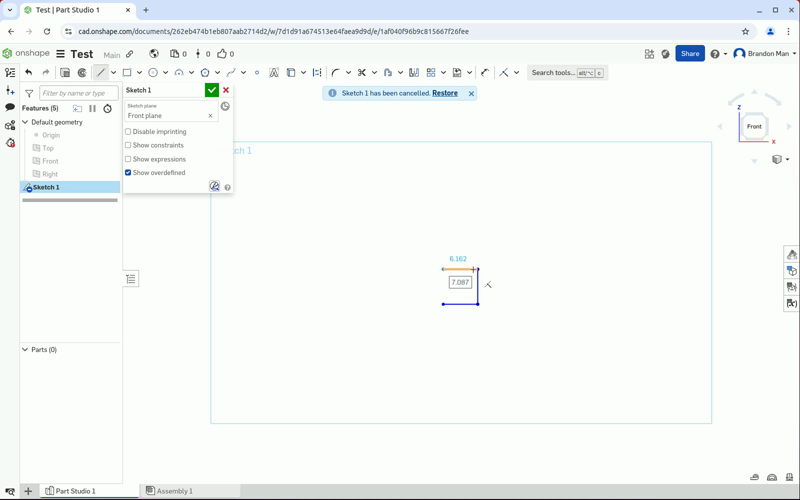
key_down(shift)
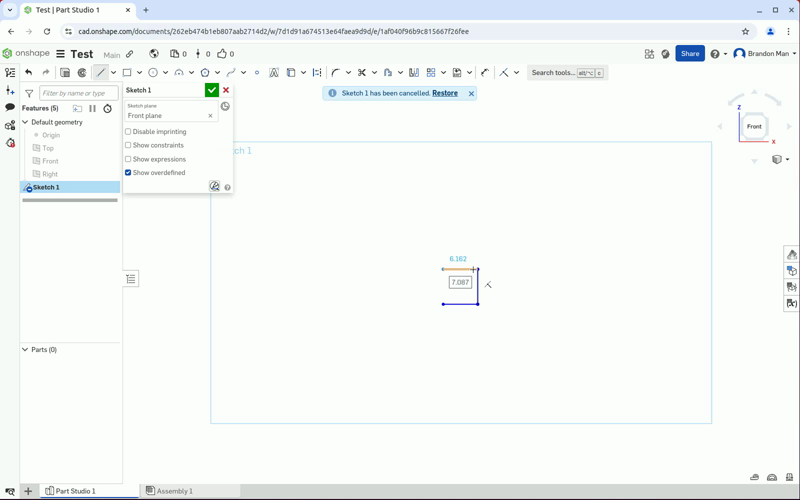
mouse_move(443, 304)
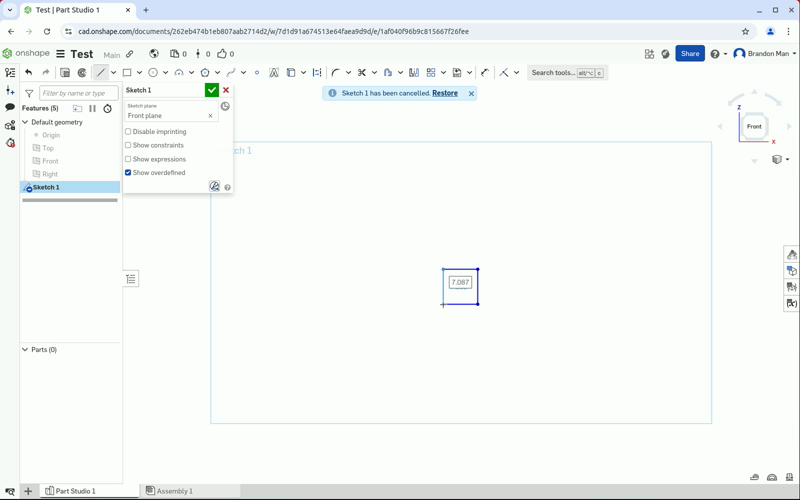
key_up(shift)
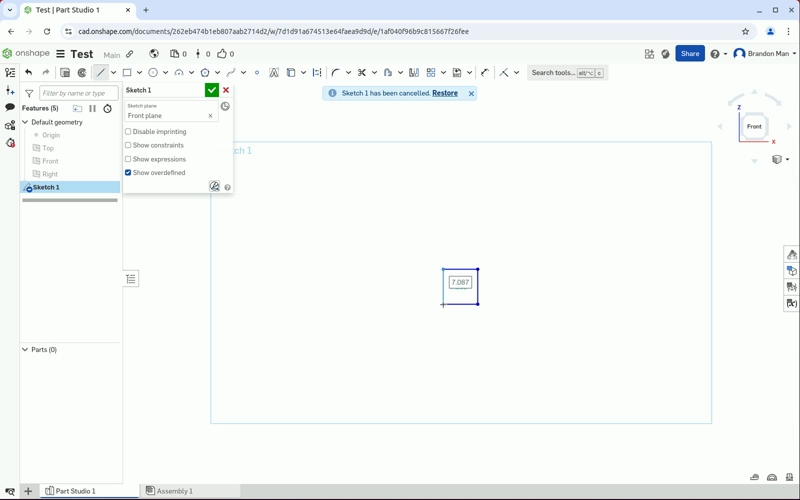
click(443, 304)
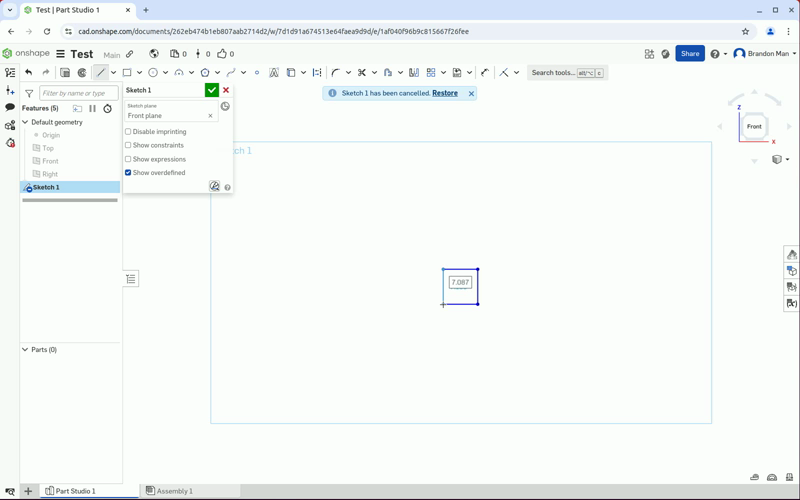
key(esc)
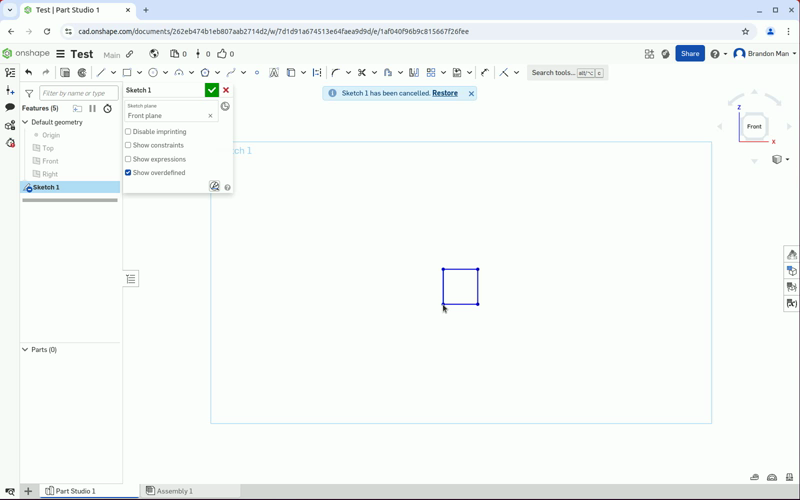
mouse_move(453, 273)
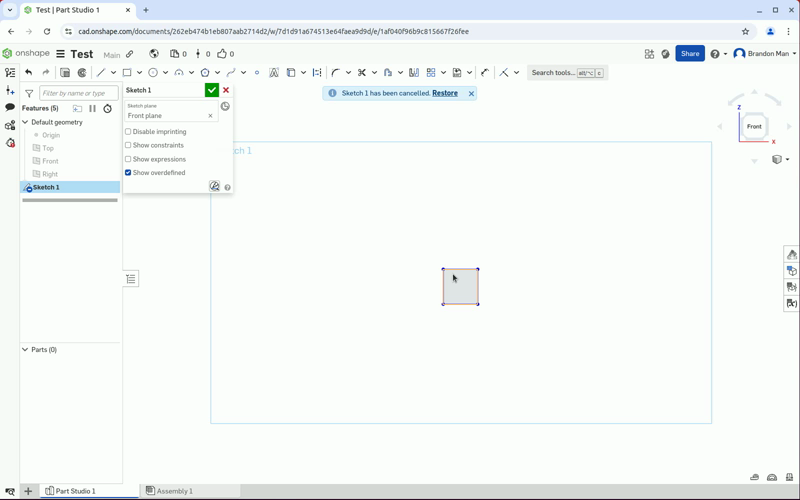
scroll(6)
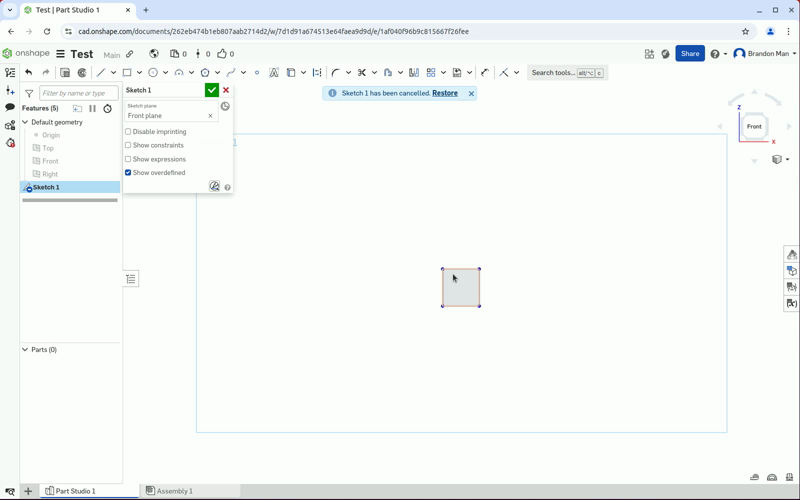
scroll(6)
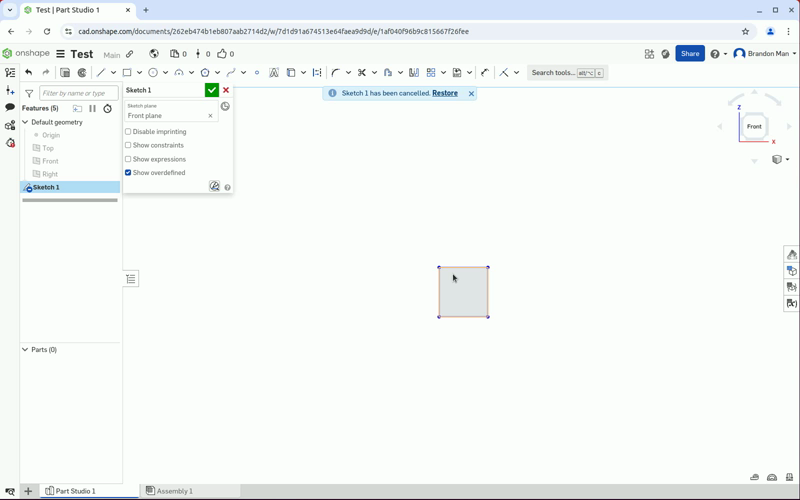
scroll(6)
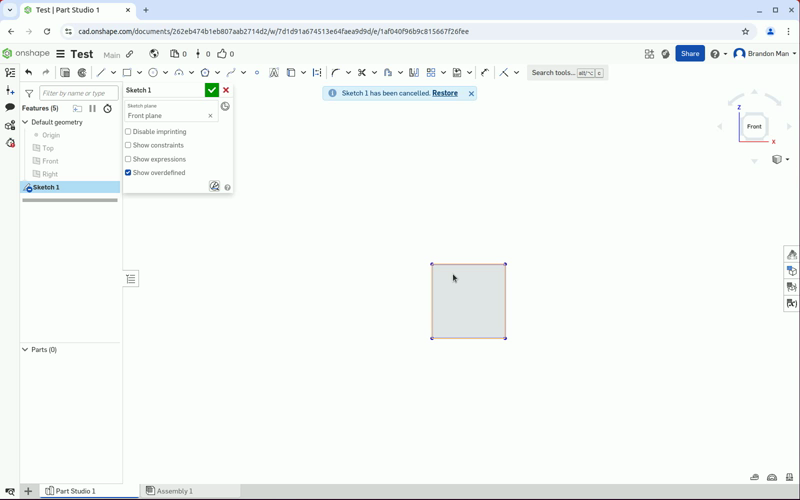
scroll(6)
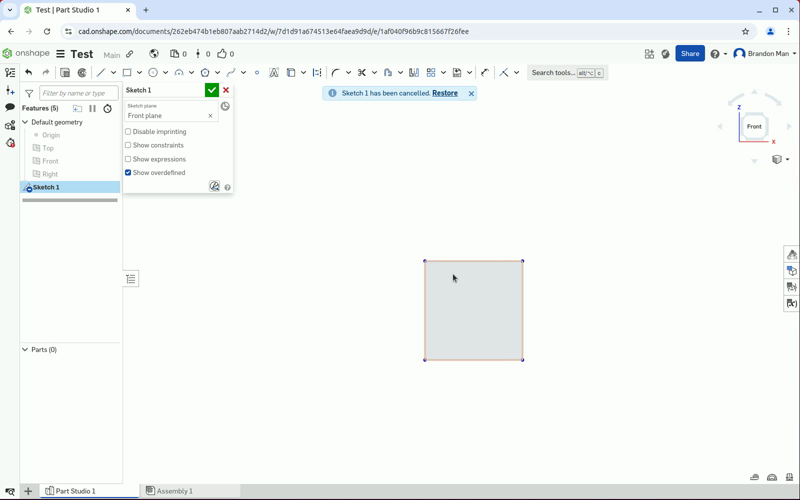
scroll(6)
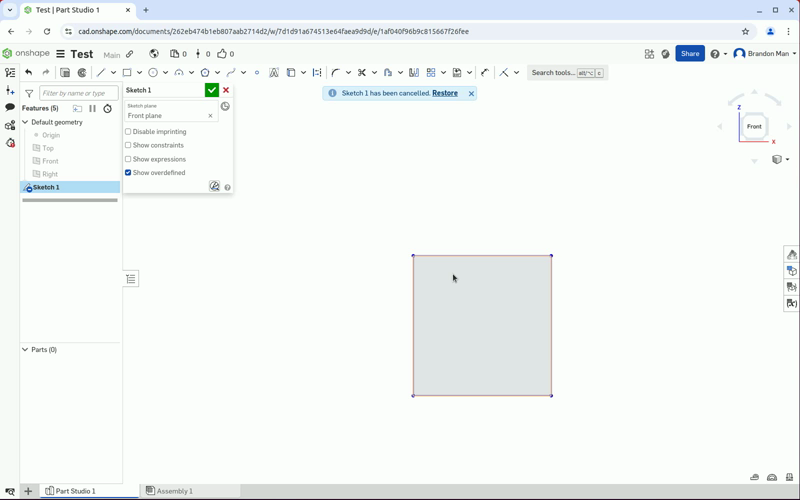
scroll(6)
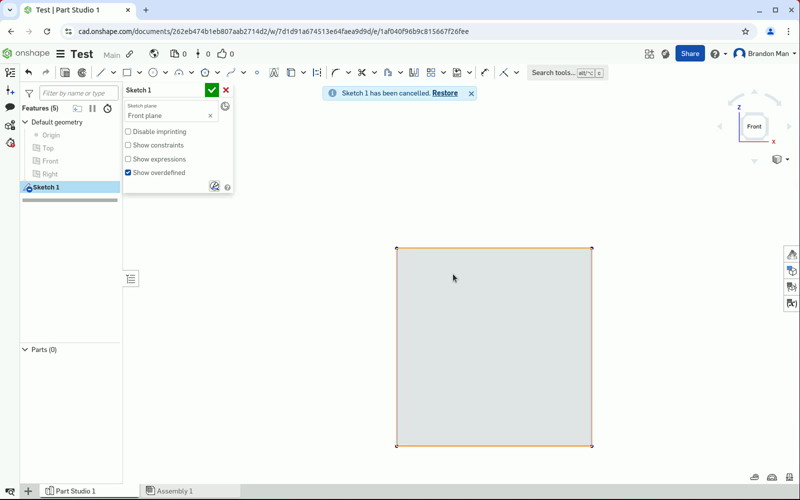
scroll(6)
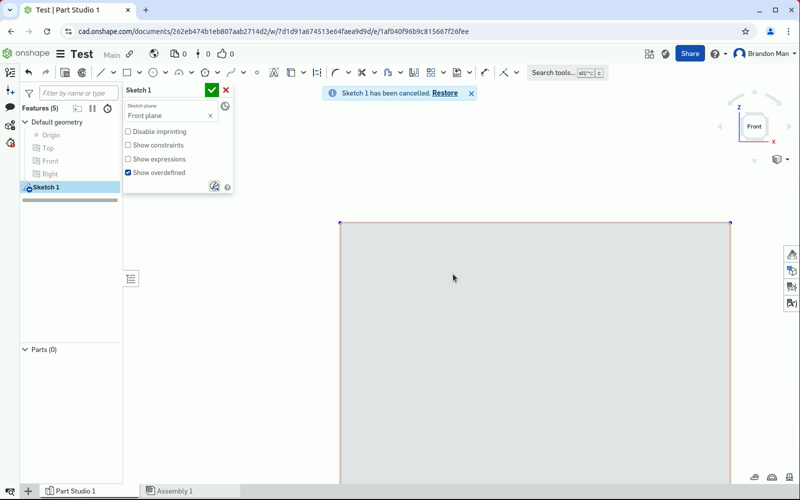
click(453, 273)
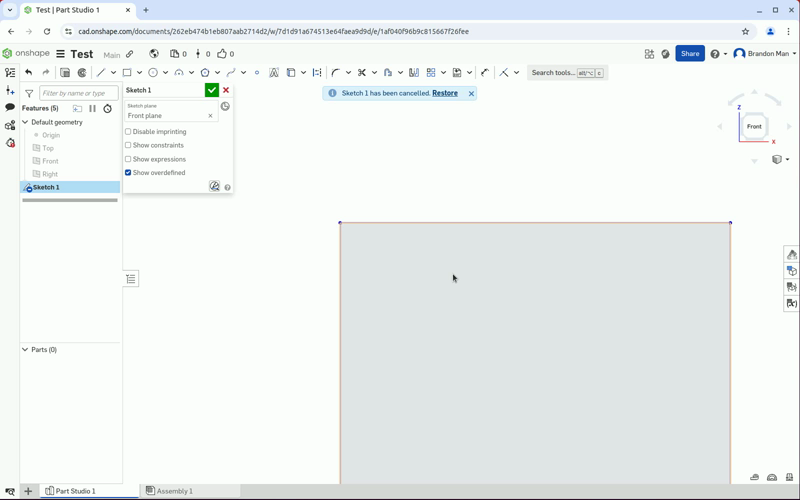
scroll(-6)
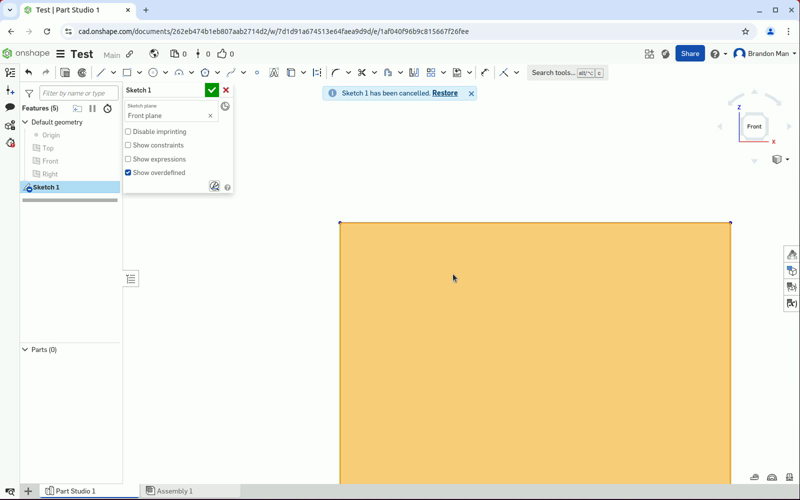
scroll(-6)
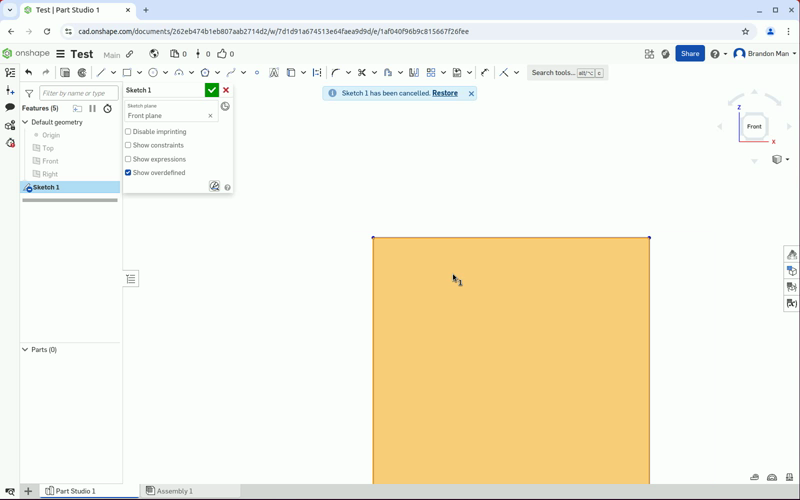
scroll(-6)
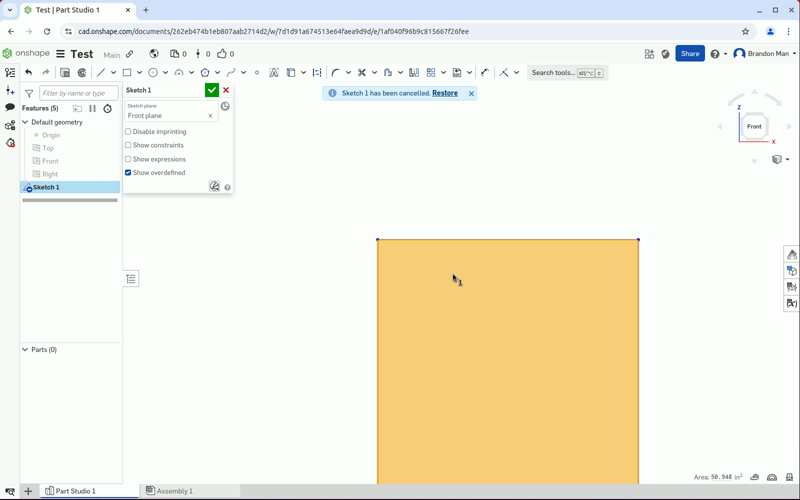
scroll(-6)
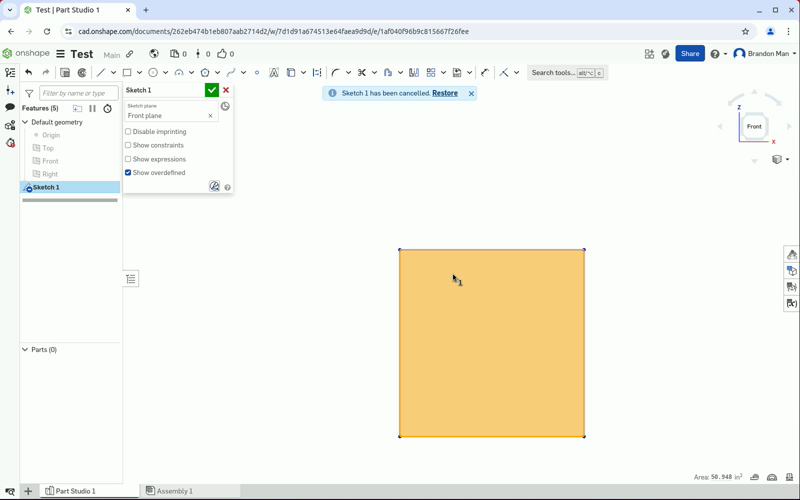
scroll(-6)
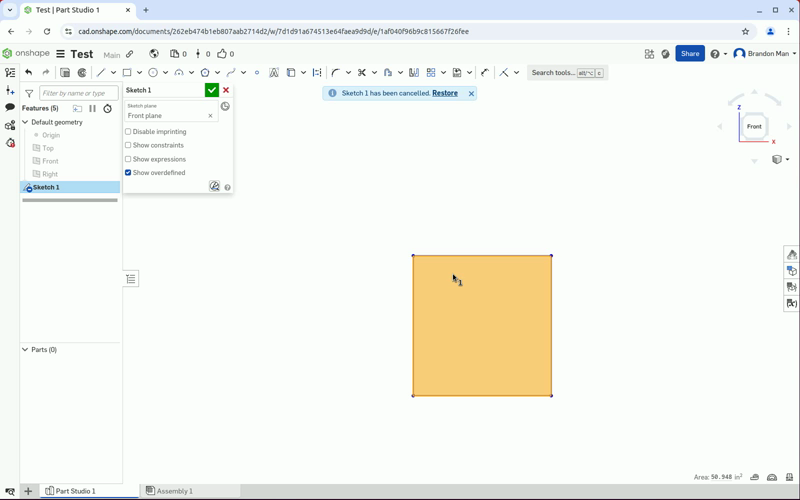
scroll(-6)
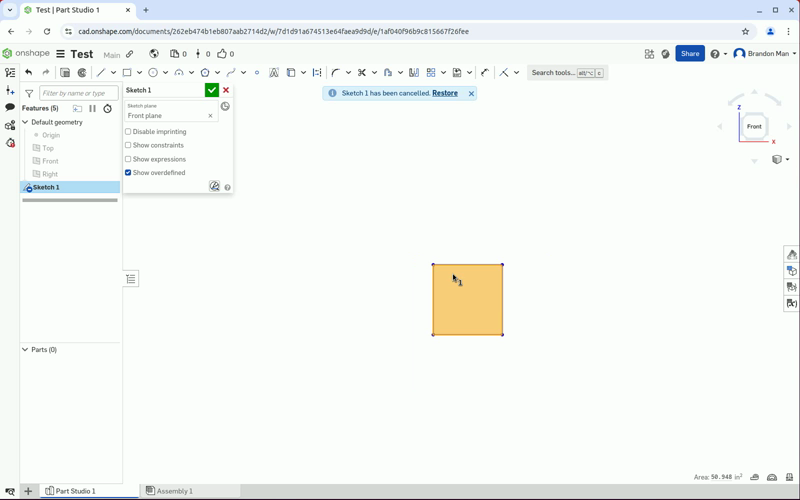
scroll(-6)
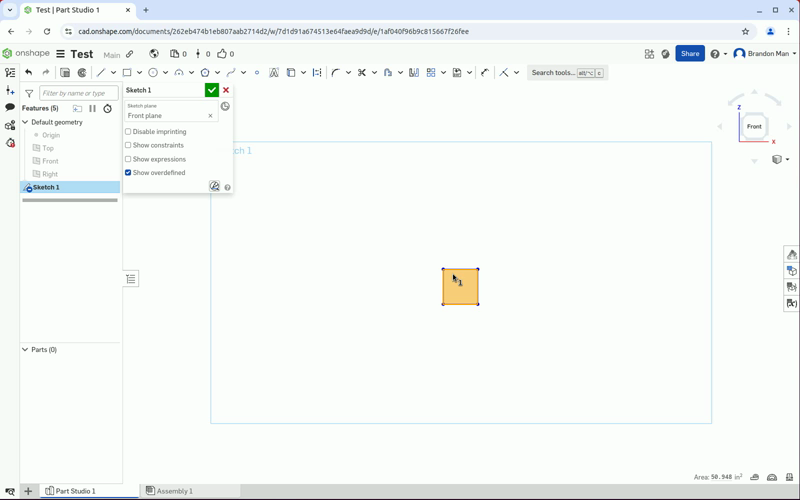
mouse_move(73, 352)
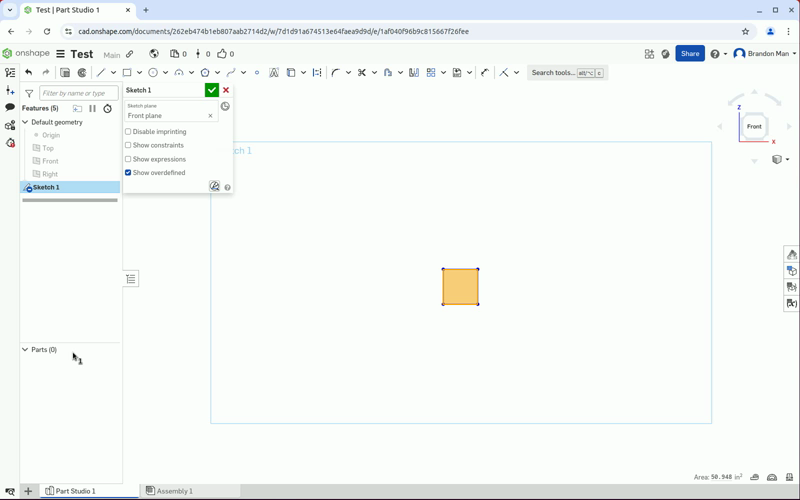
key(shift+y)
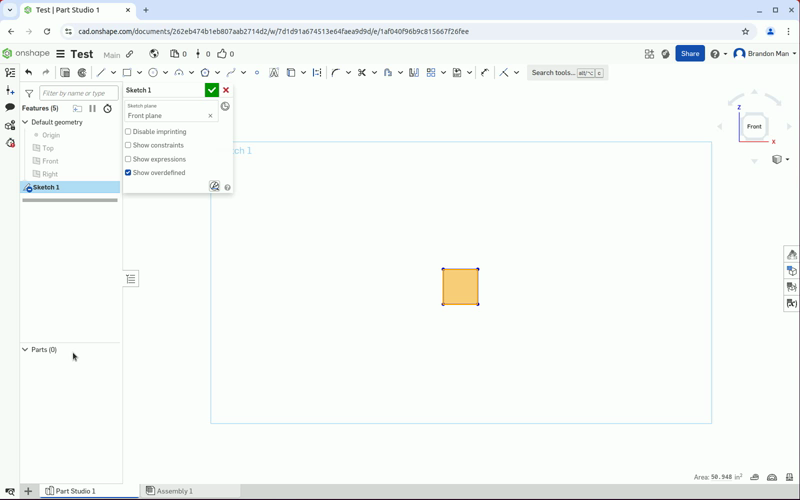
key(shift+e)
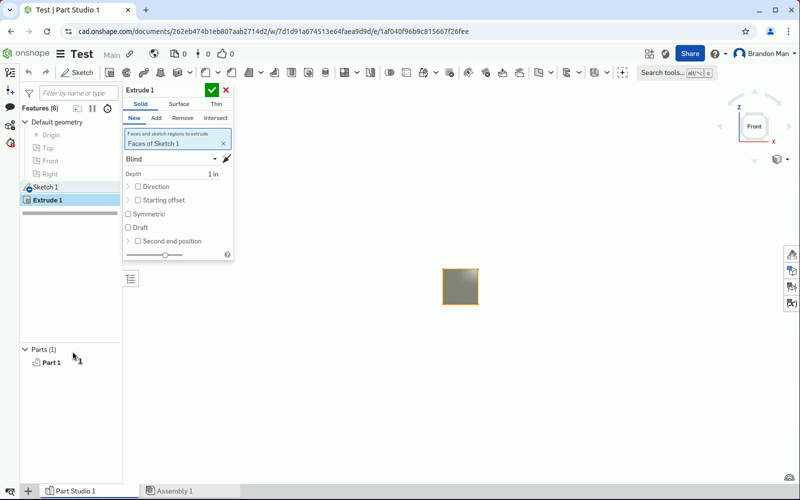
mouse_move(143, 106)
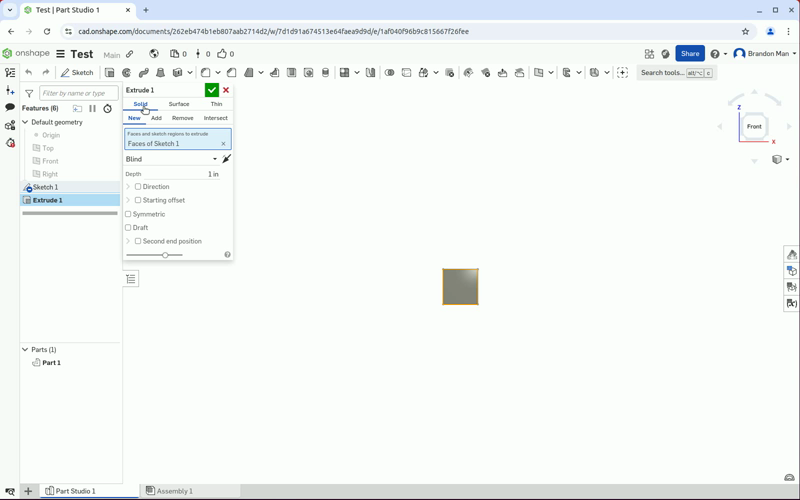
click(143, 106)
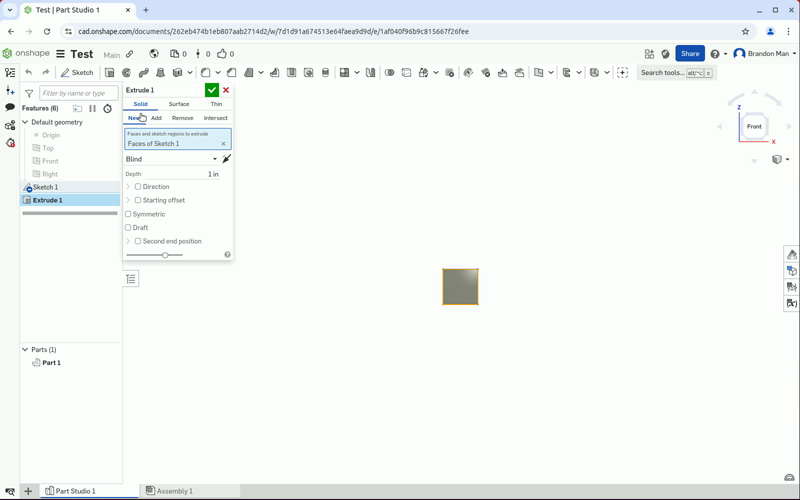
mouse_move(137, 120)
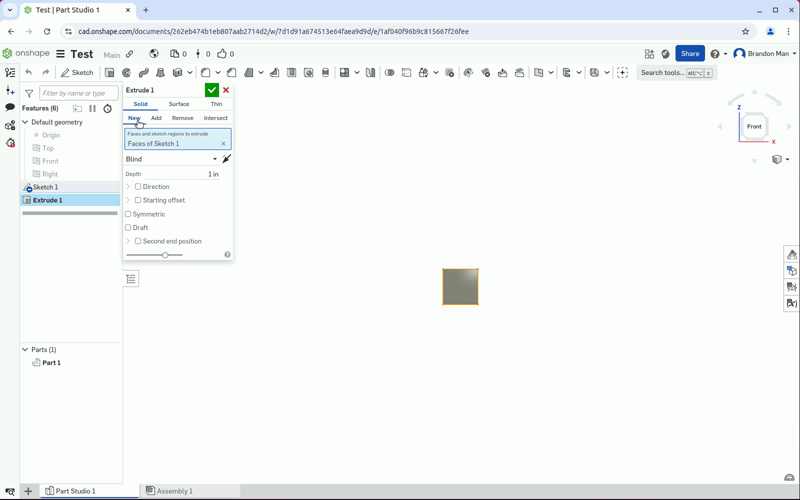
click(137, 120)
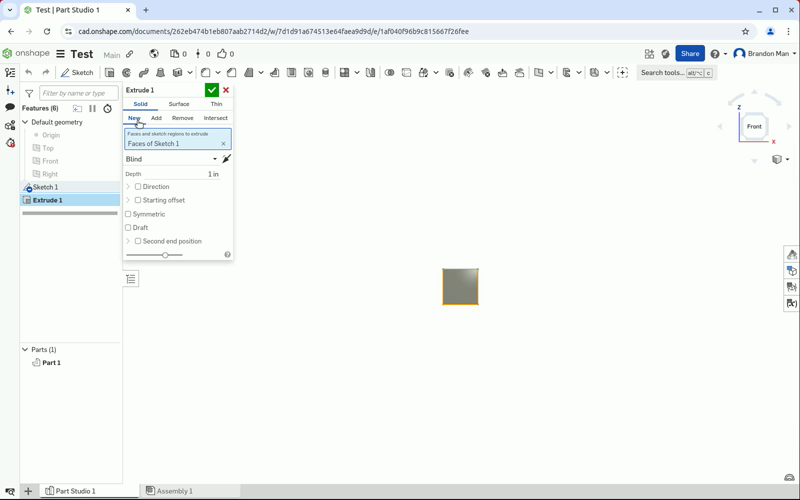
key(tab, 4)
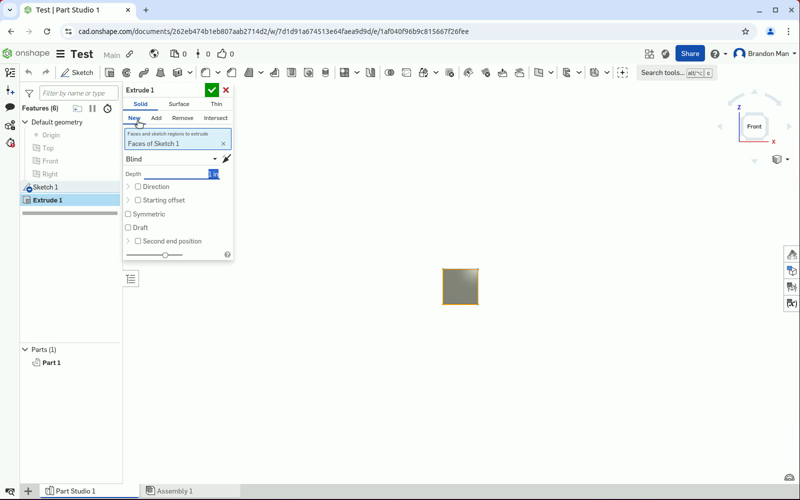
text(46.216)
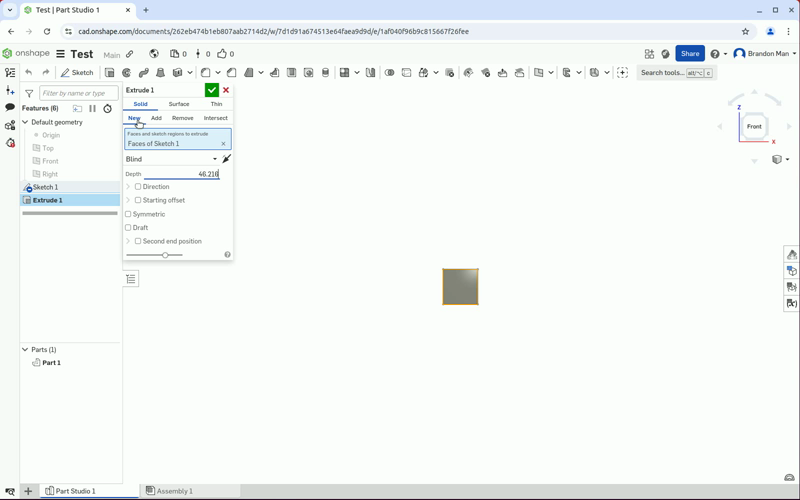
key(tab, 3)
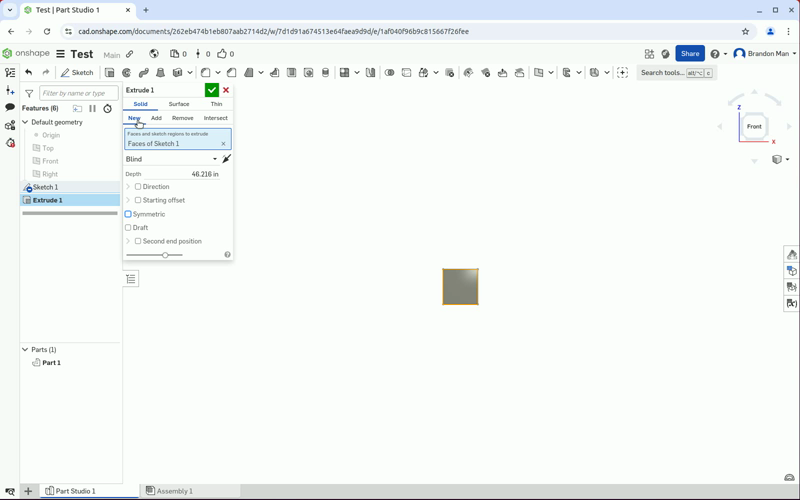
key(space)
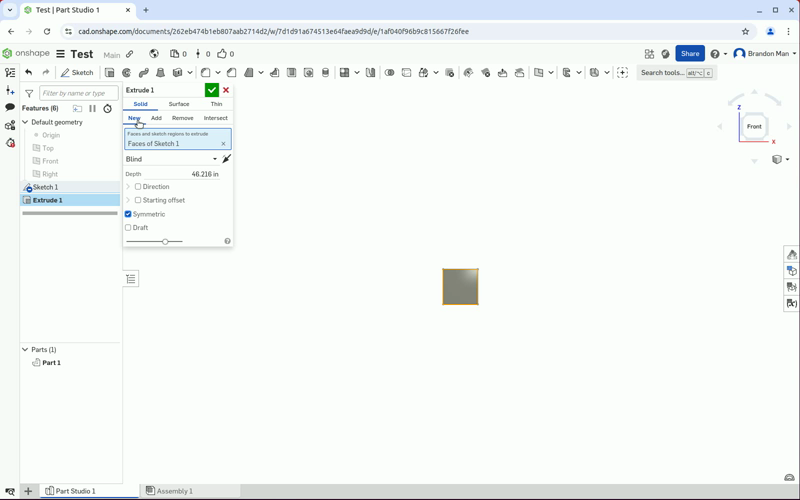
key(enter)
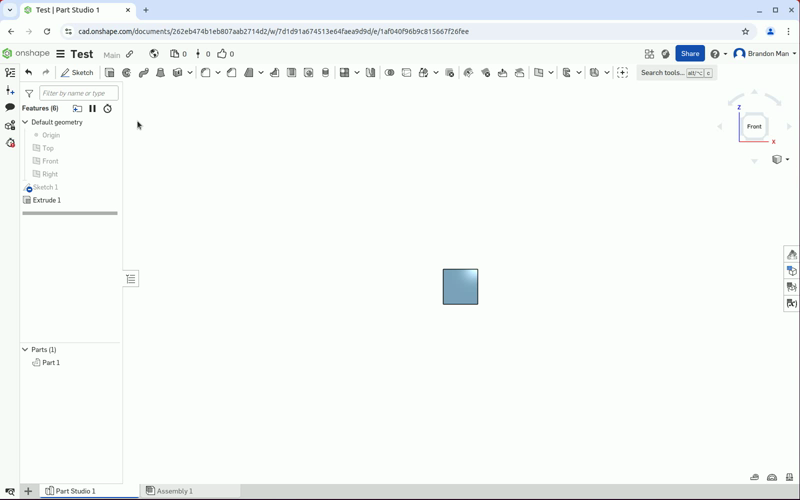
key(shift+h)
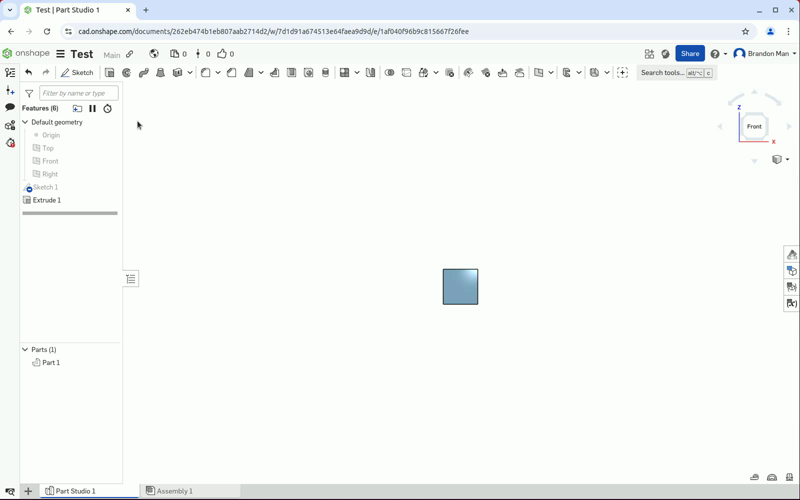
key(shift+h)
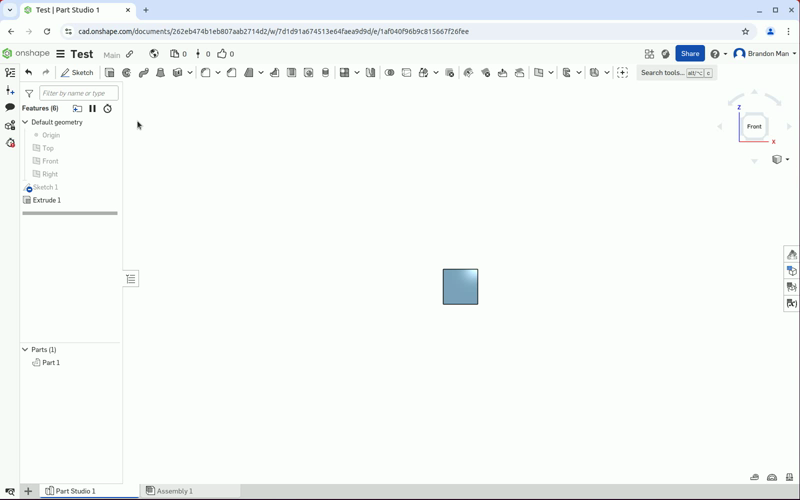
mouse_move(73, 189)
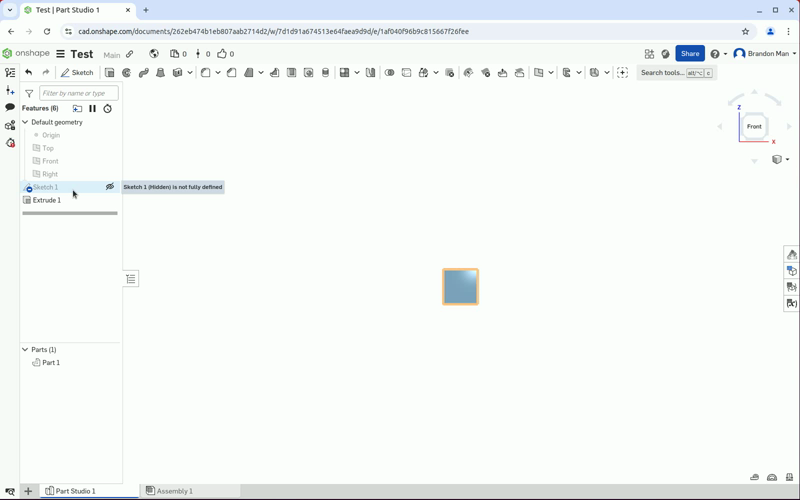
click(73, 189)
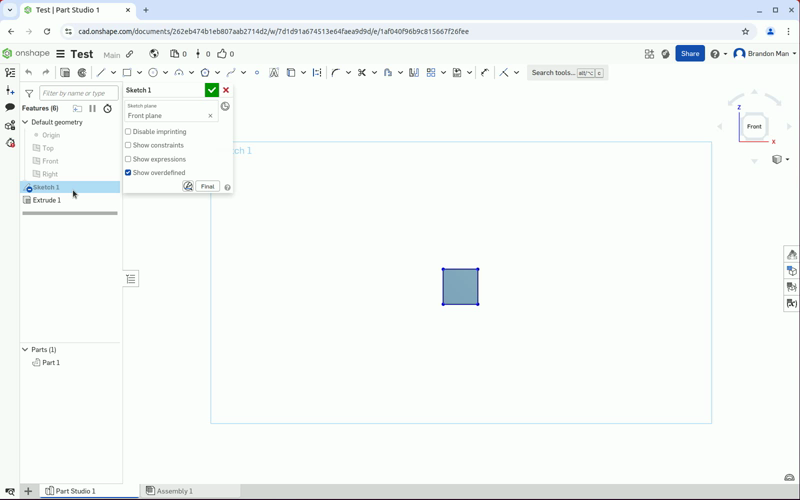
mouse_move(229, 92)
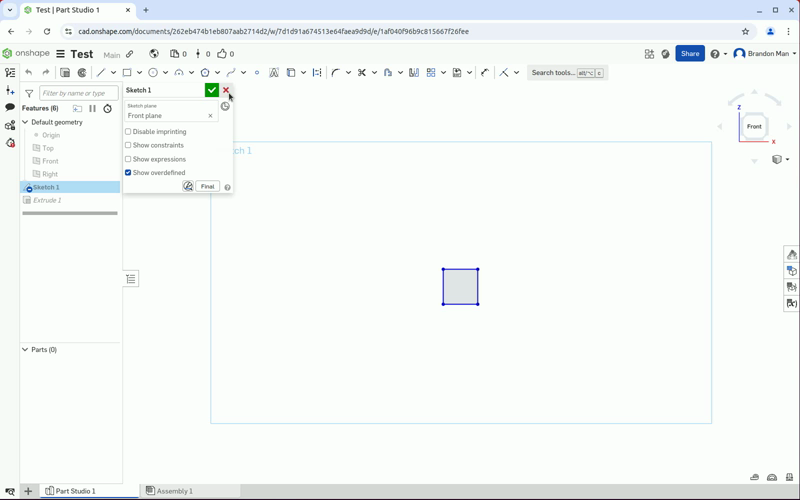
click(229, 92)
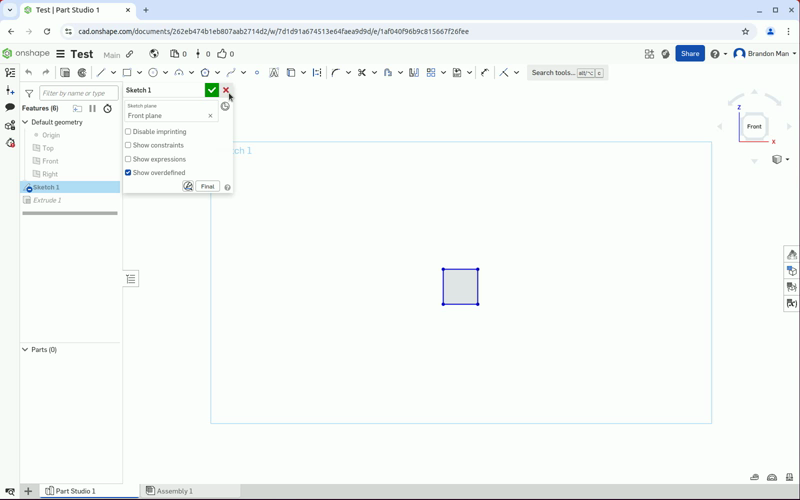
key(shift+s)
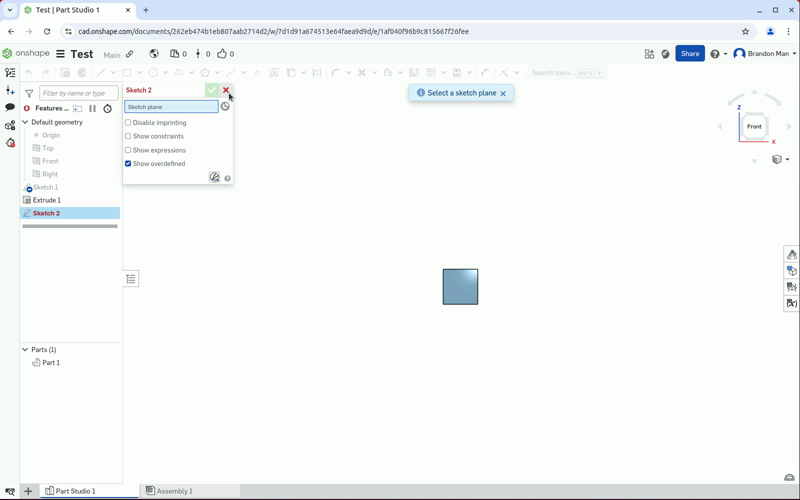
mouse_move(73, 163)
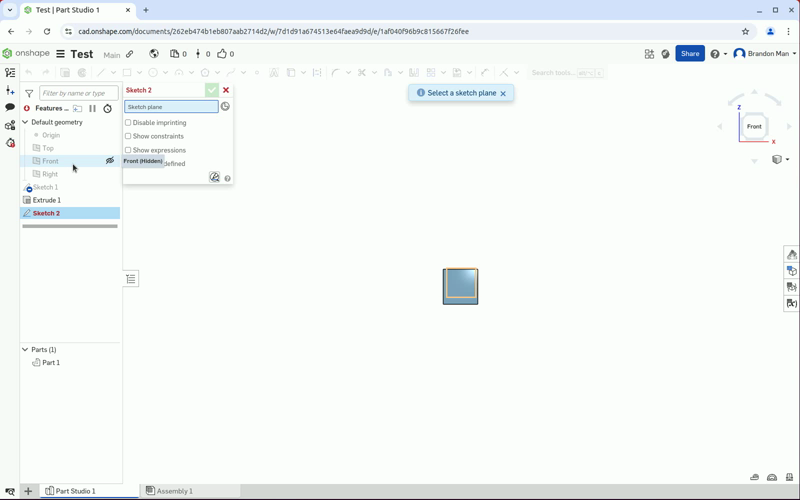
click(73, 163)
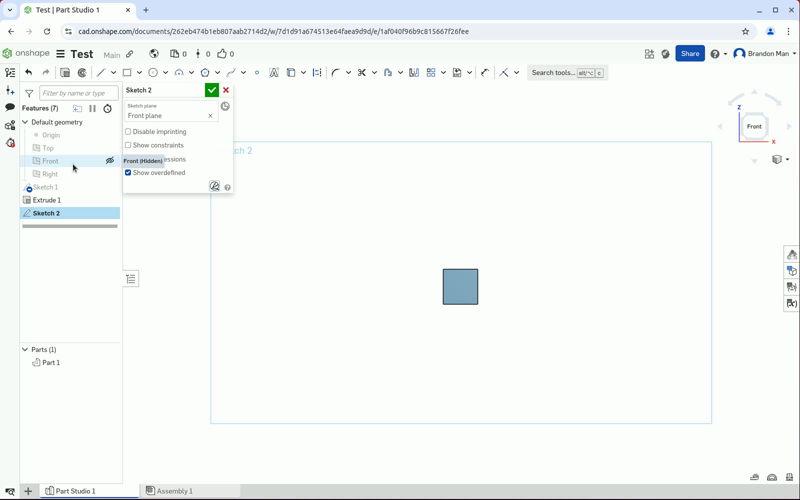
mouse_move(73, 352)
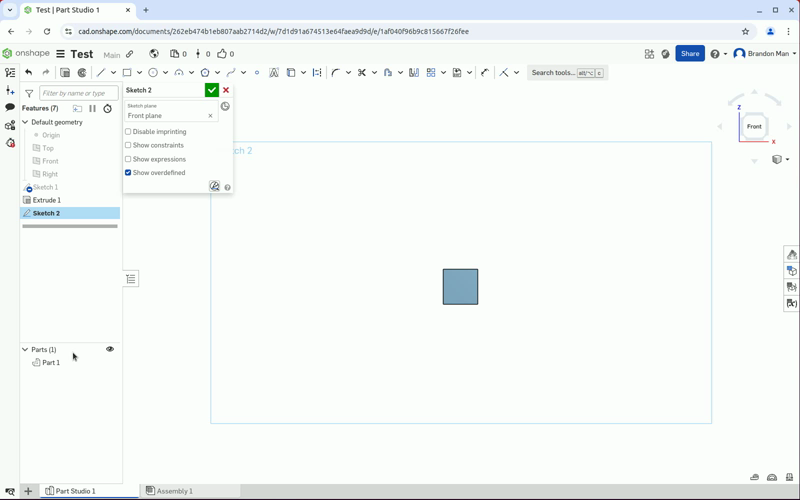
key(y)
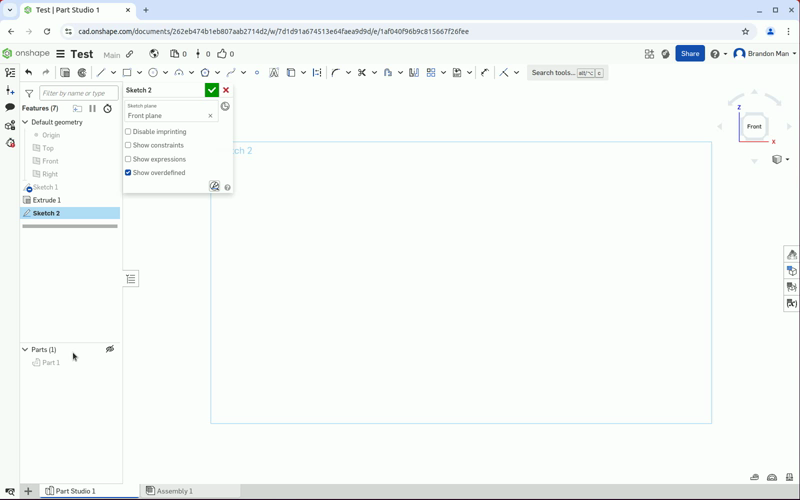
key(l)
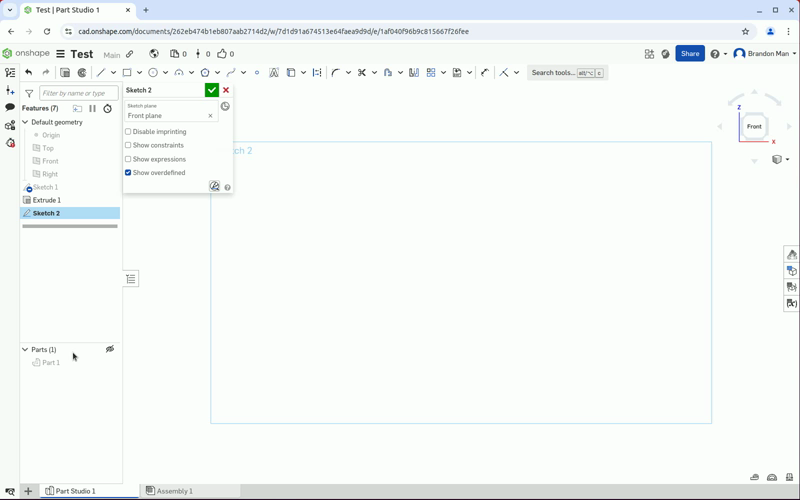
key_down(shift)
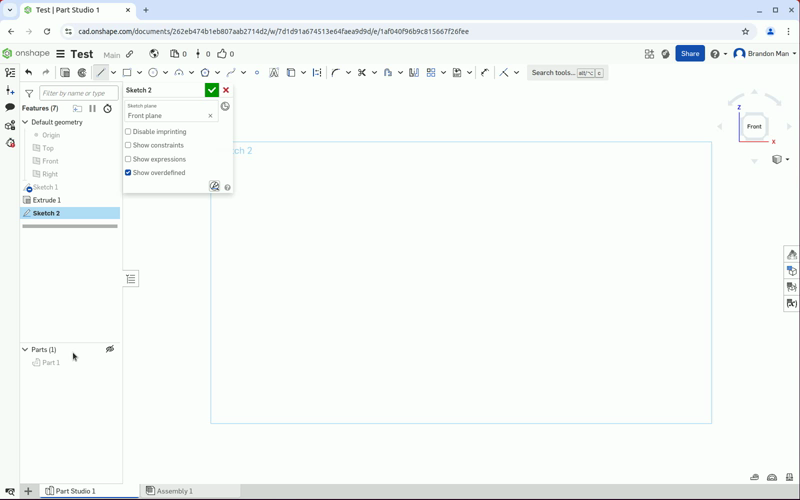
mouse_move(443, 327)
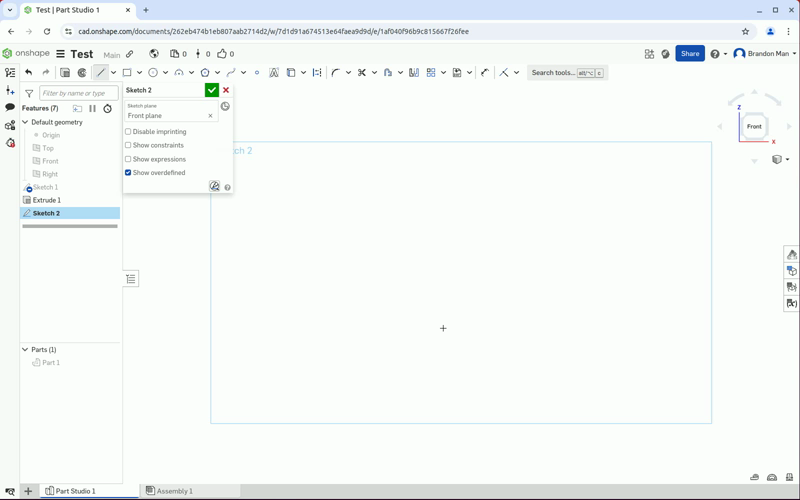
click(443, 327)
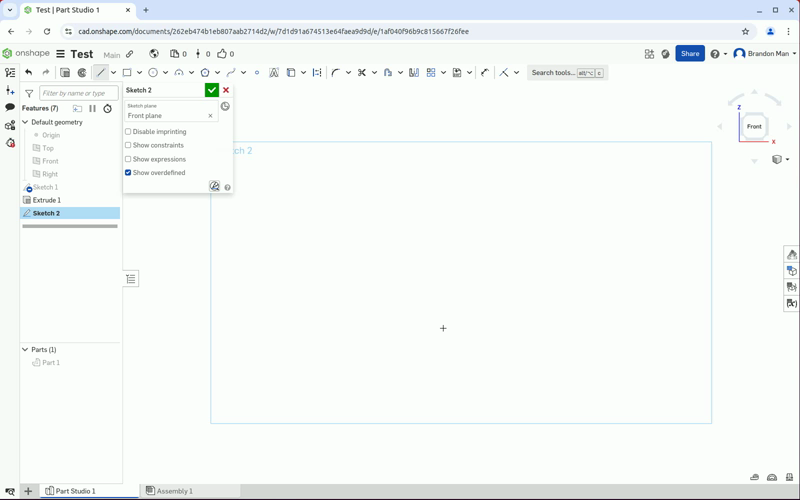
key_up(shift)
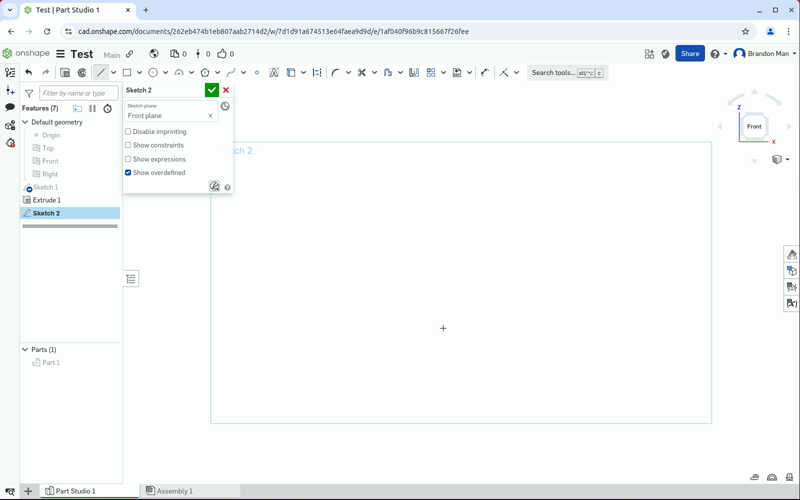
key_down(shift)
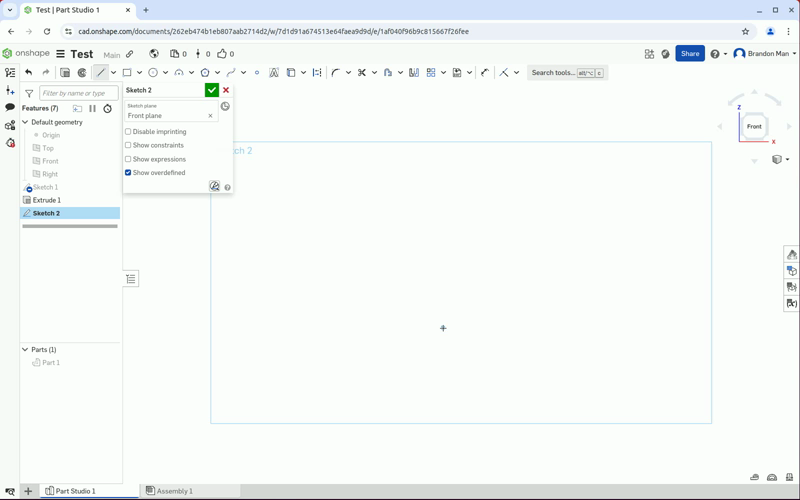
mouse_move(473, 327)
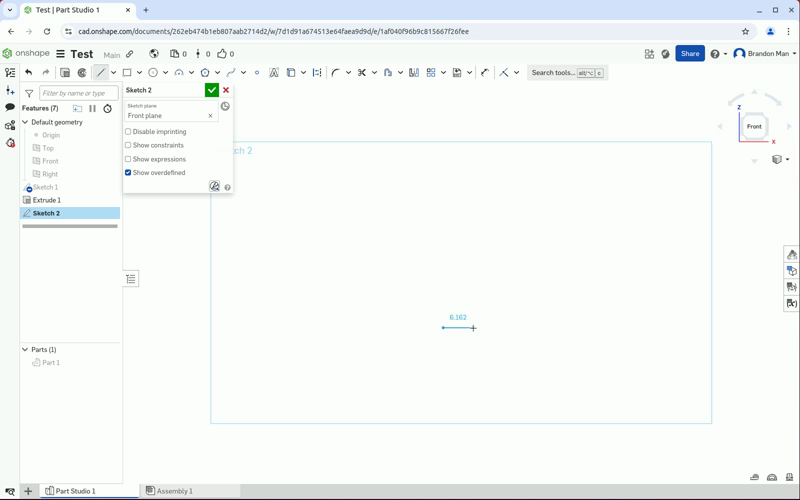
mouse_move(477, 327)
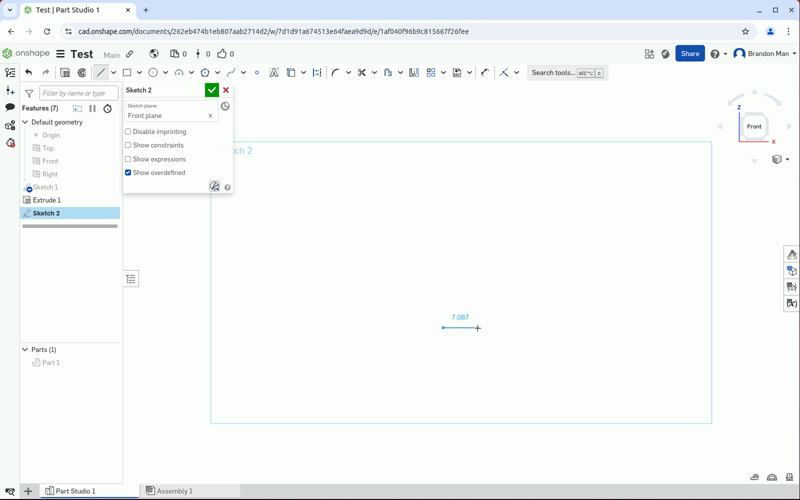
click(477, 327)
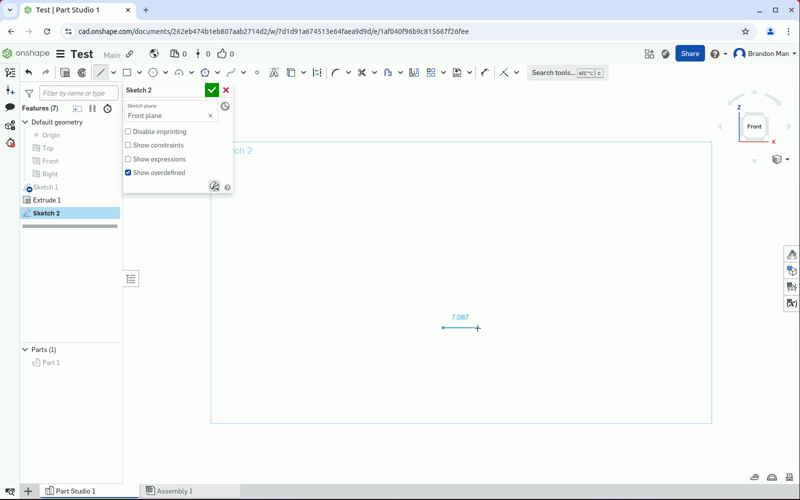
key_up(shift)
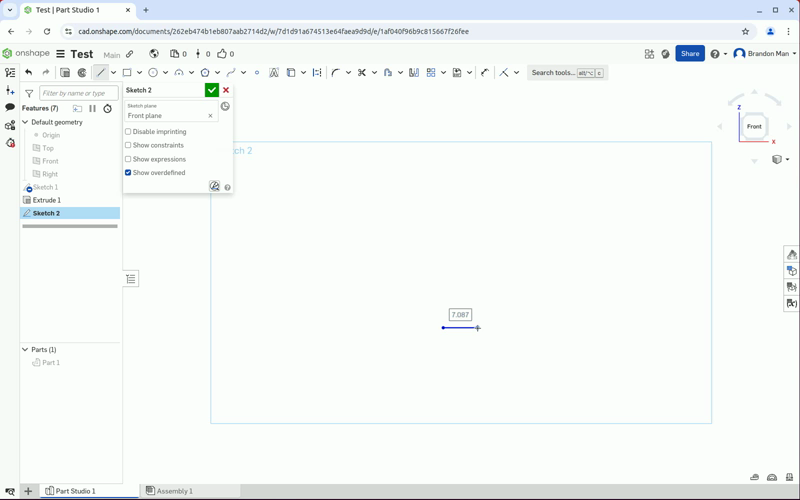
key_down(shift)
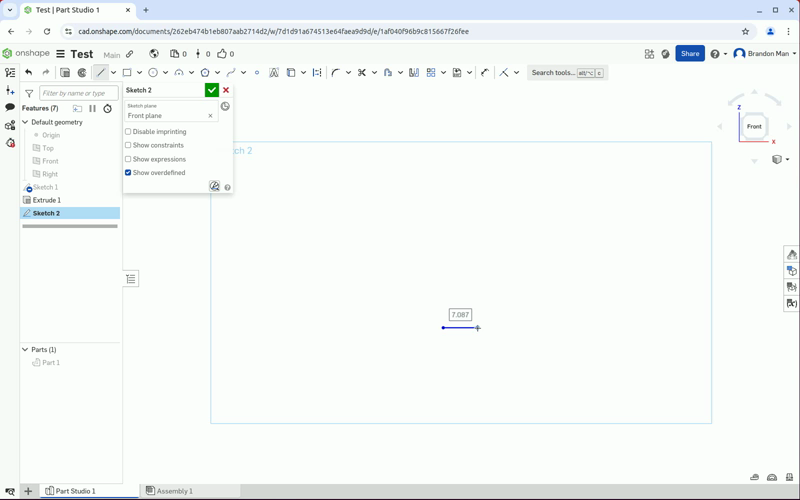
mouse_move(507, 327)
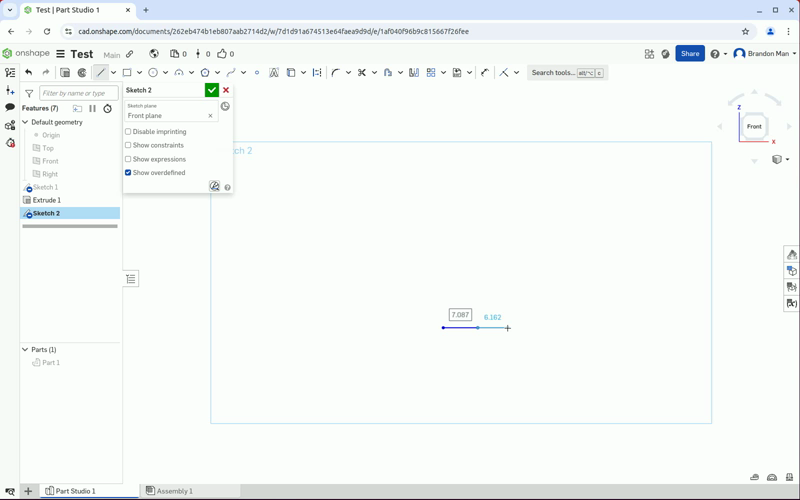
mouse_move(477, 304)
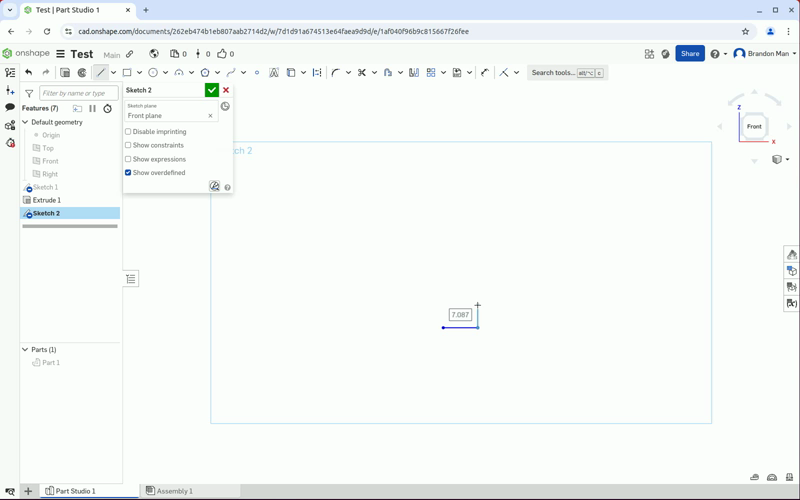
click(477, 304)
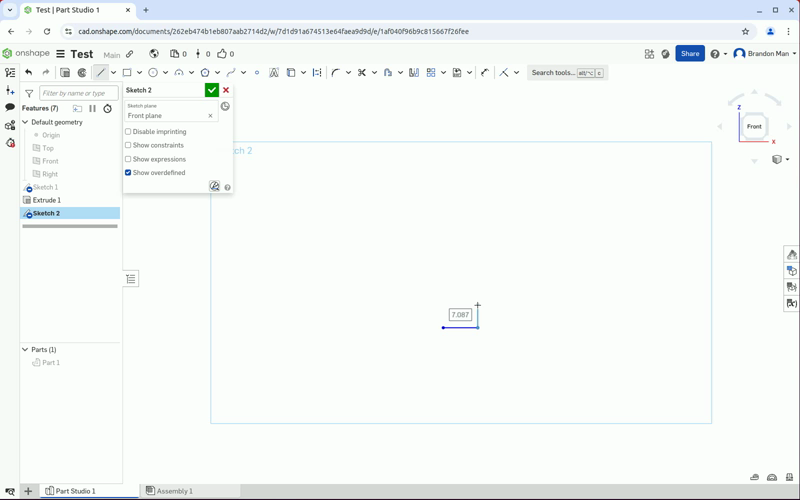
key_up(shift)
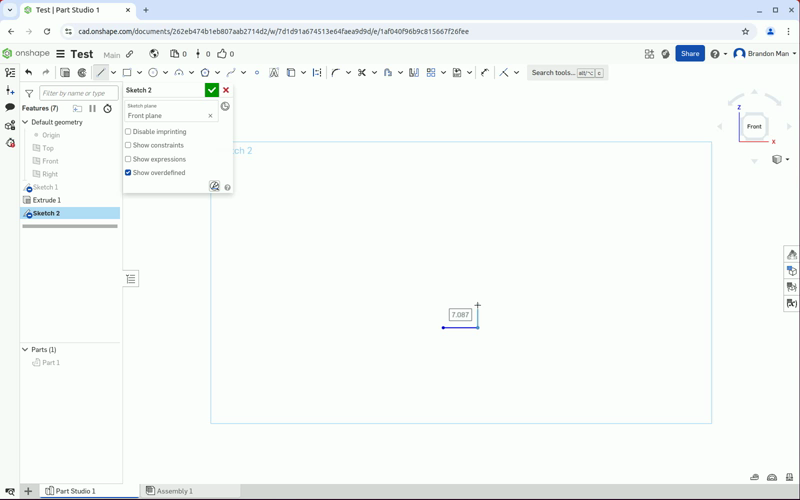
key_down(shift)
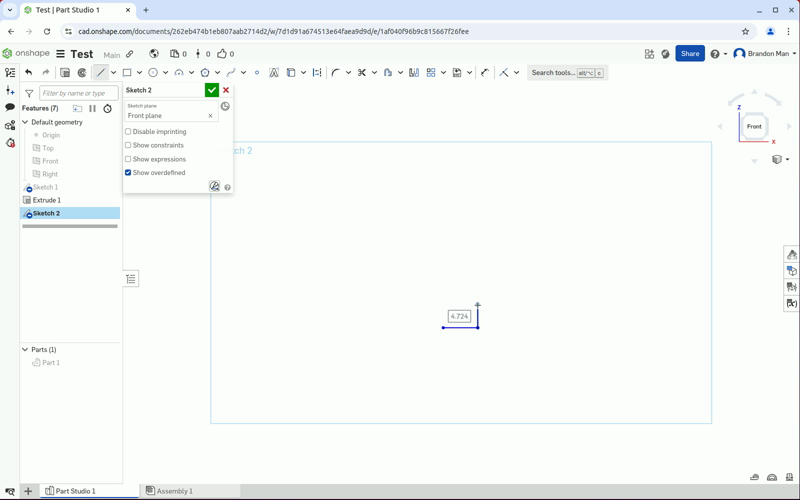
mouse_move(507, 304)
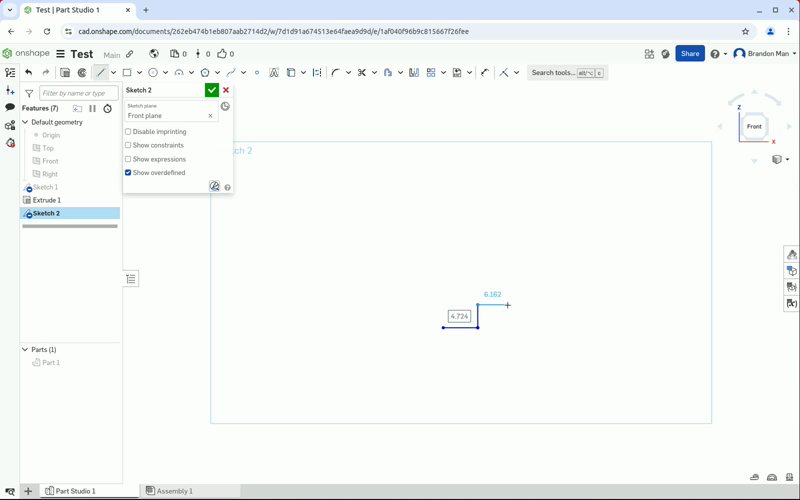
mouse_move(443, 304)
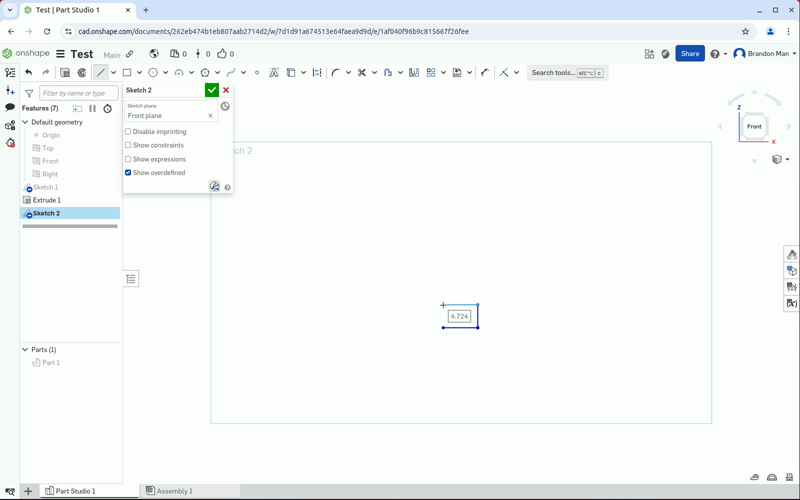
click(443, 304)
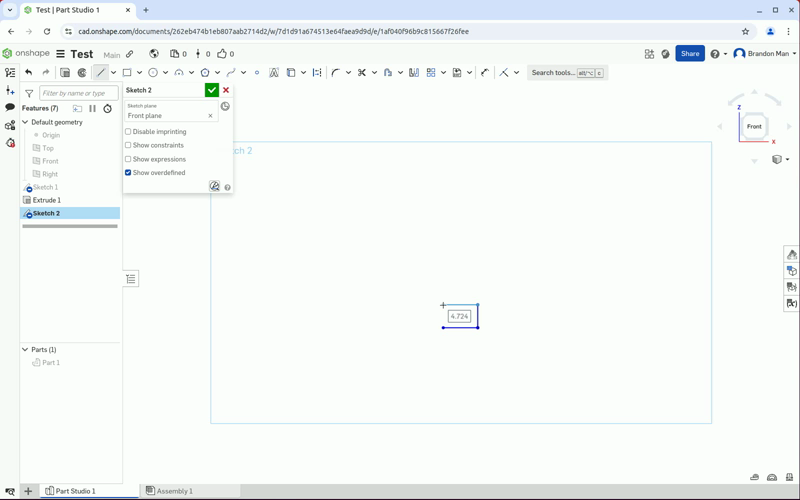
key_up(shift)
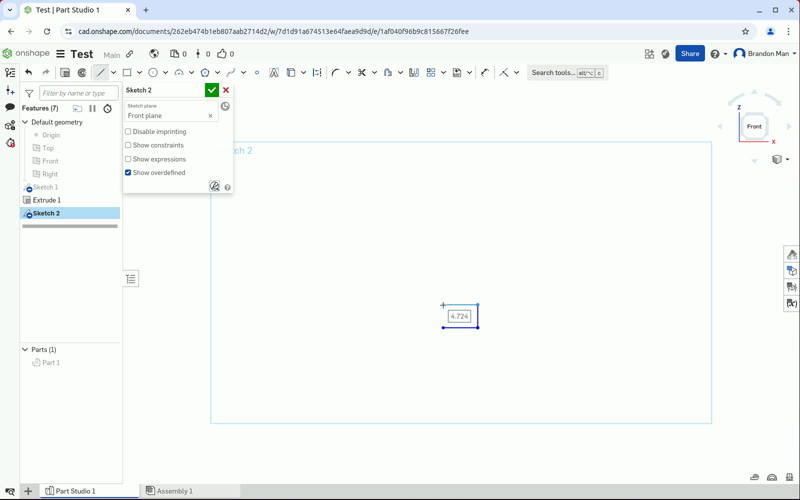
mouse_move(473, 304)
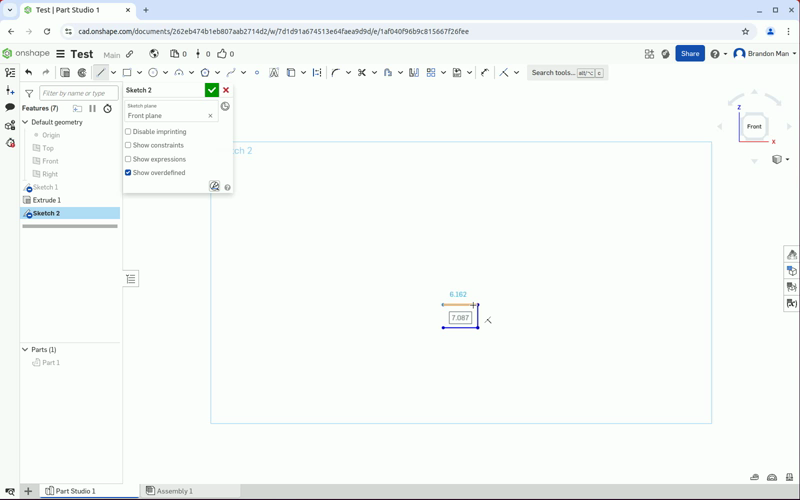
key_down(shift)
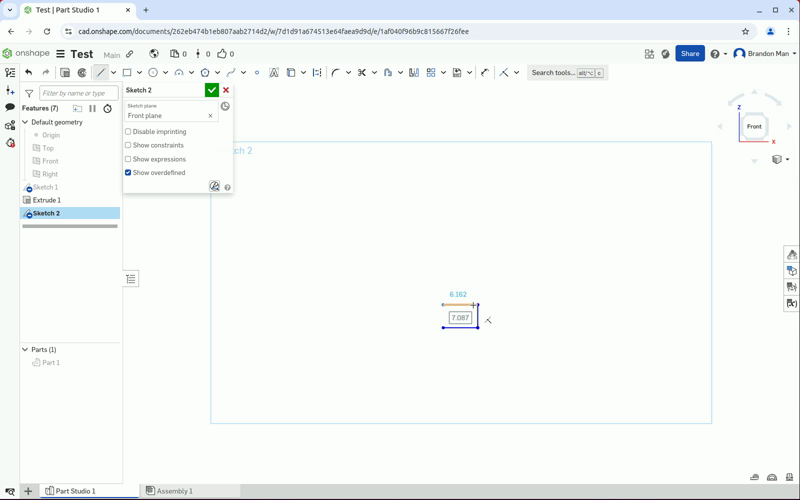
mouse_move(443, 327)
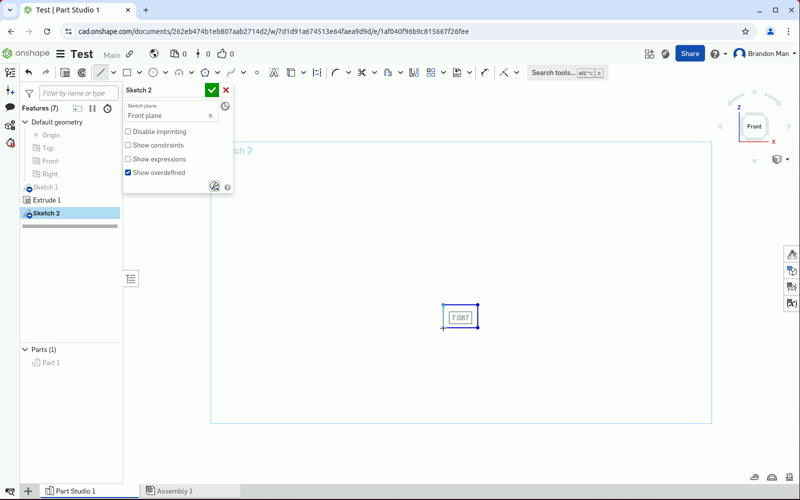
key_up(shift)
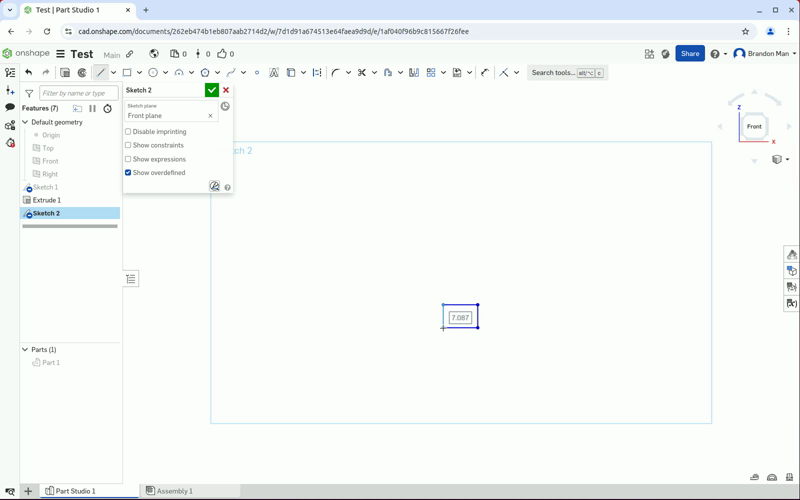
click(443, 327)
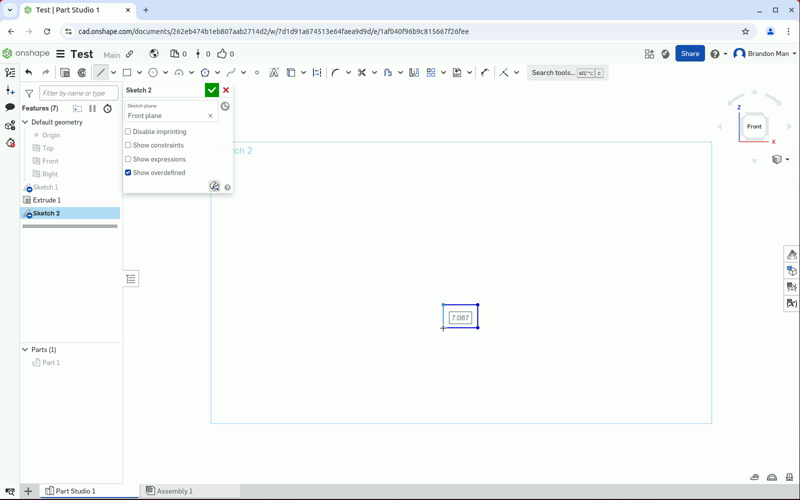
key(esc)
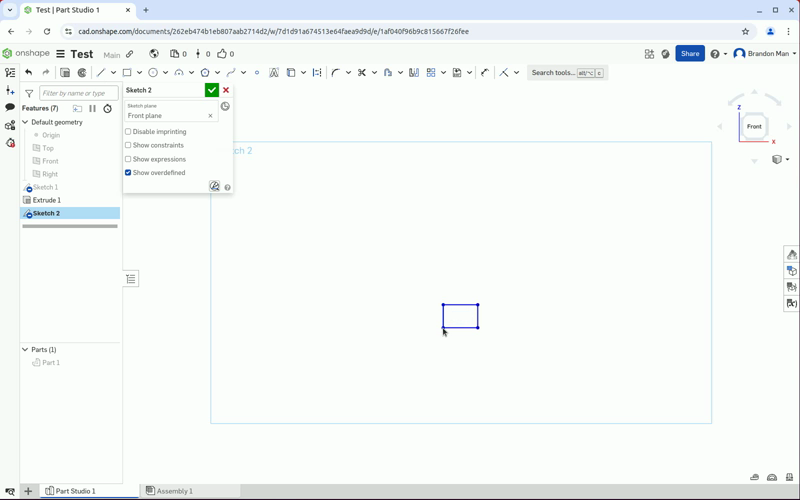
mouse_move(469, 326)
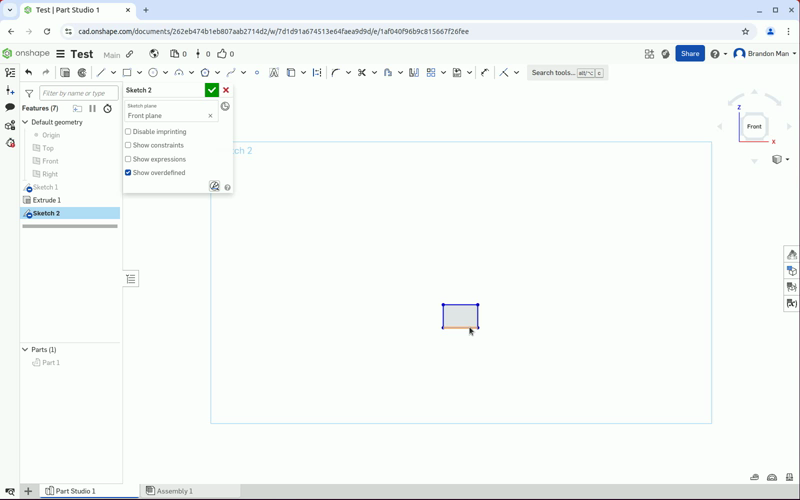
scroll(6)
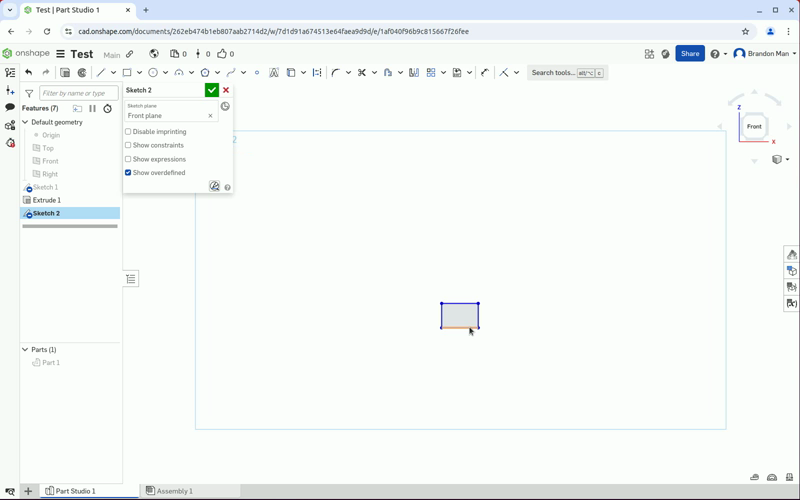
scroll(6)
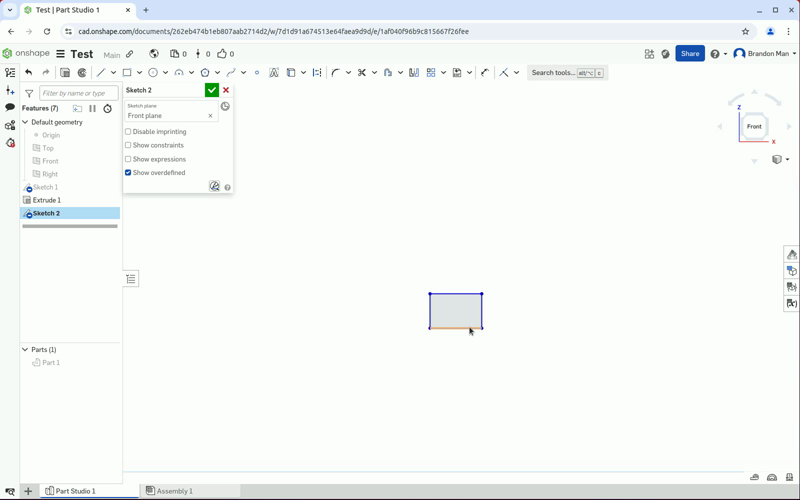
scroll(6)
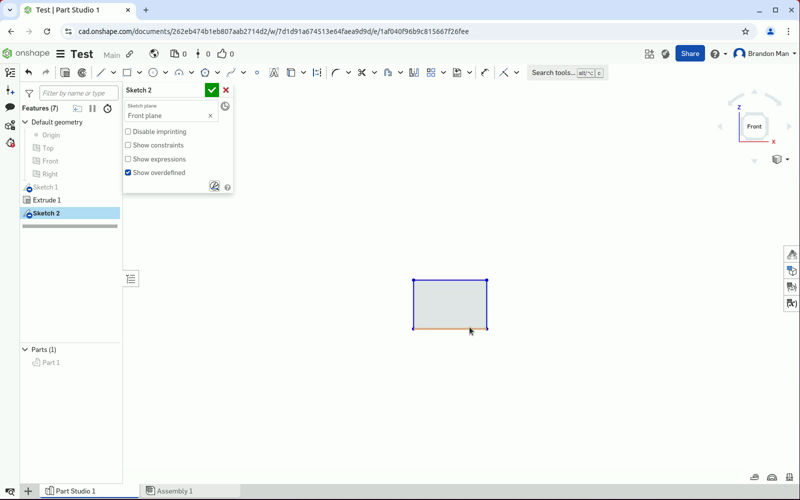
scroll(6)
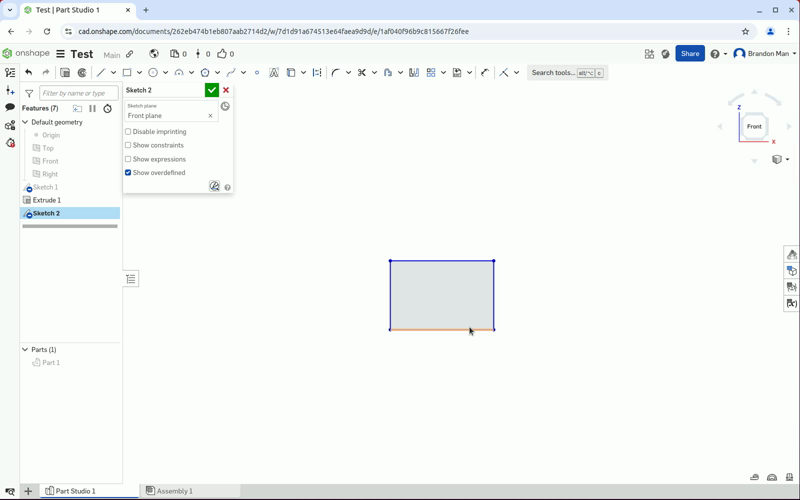
scroll(6)
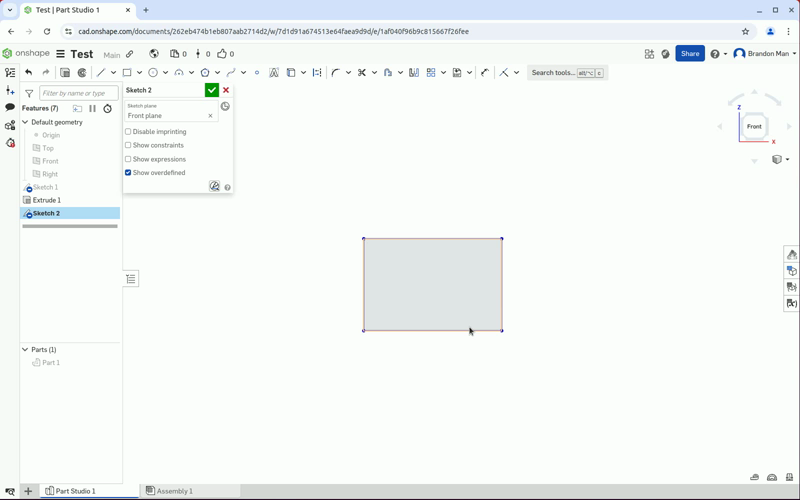
scroll(6)
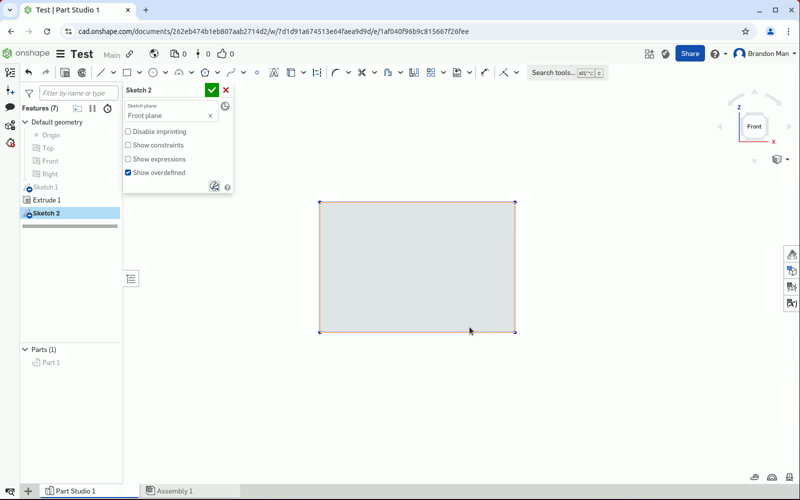
scroll(6)
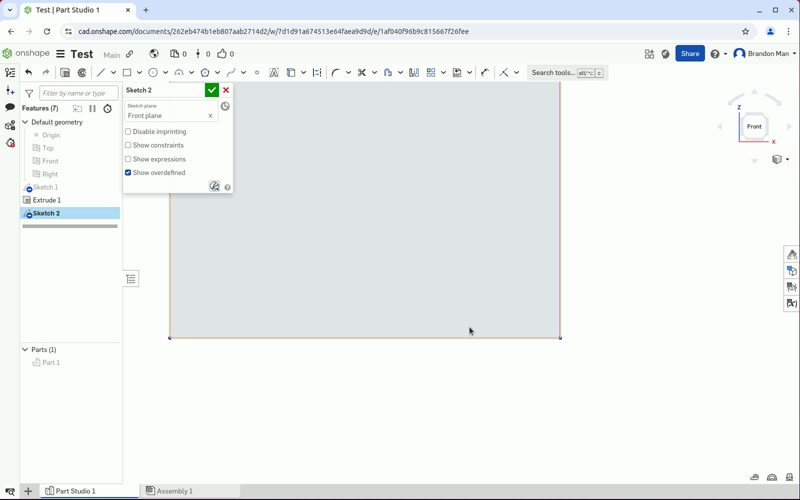
click(469, 326)
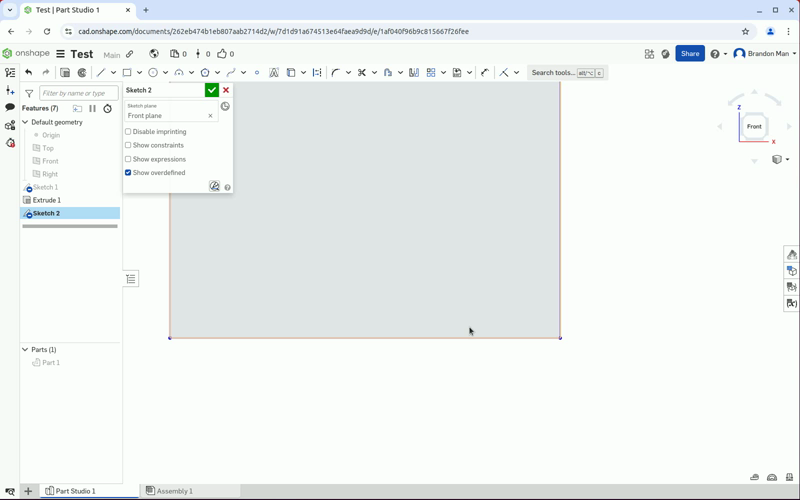
scroll(-6)
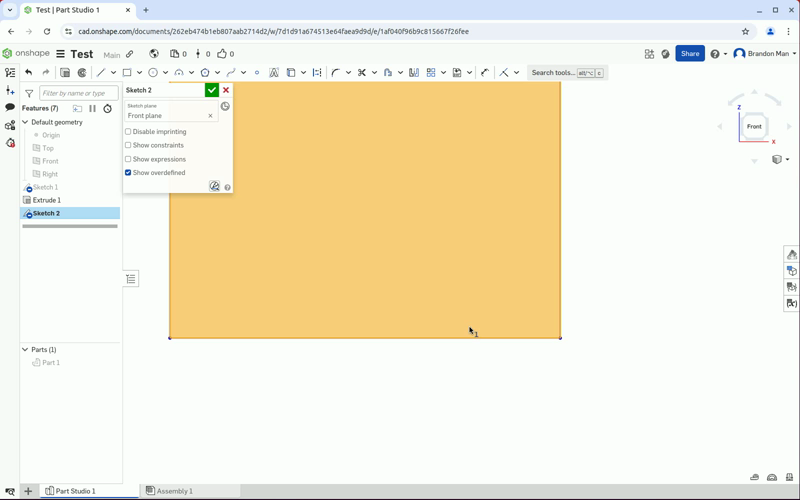
scroll(-6)
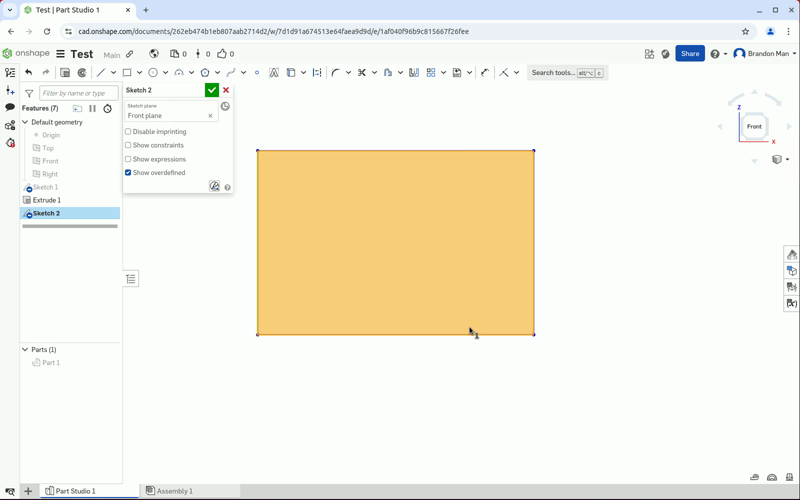
scroll(-6)
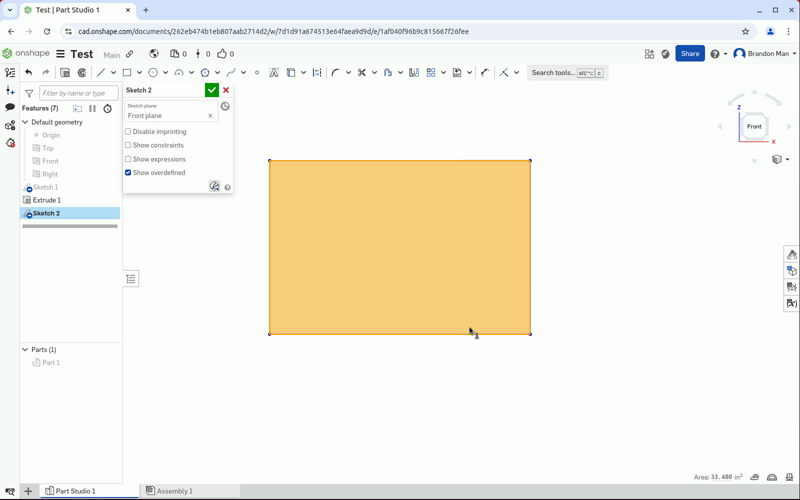
scroll(-6)
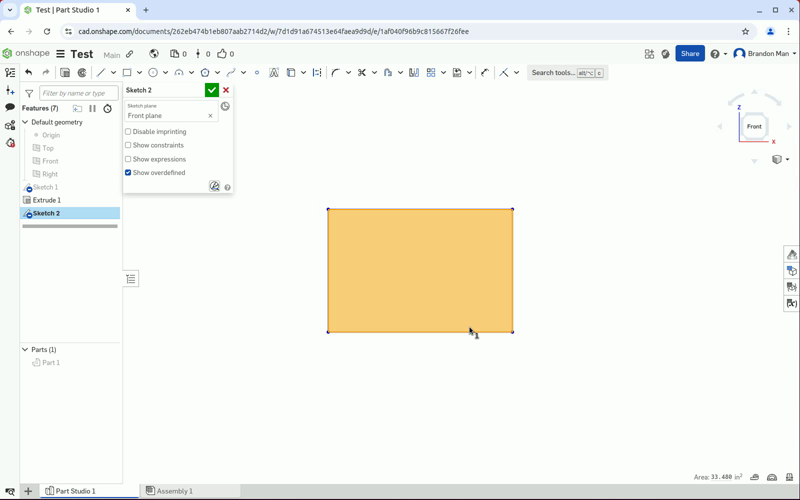
scroll(-6)
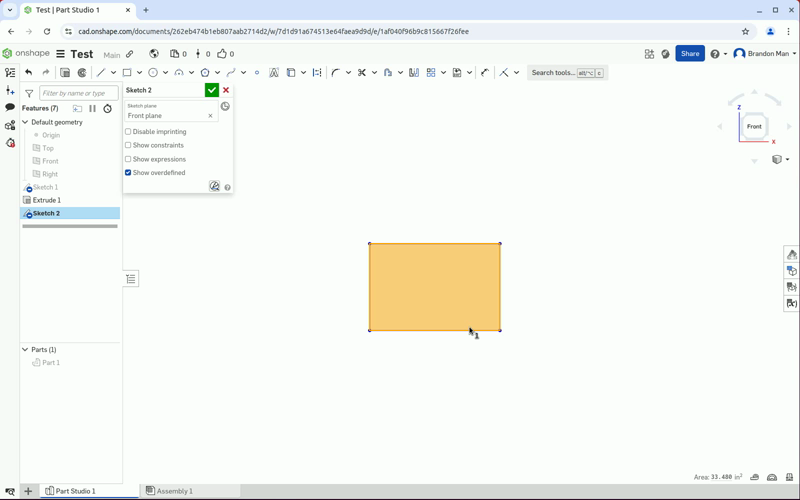
scroll(-6)
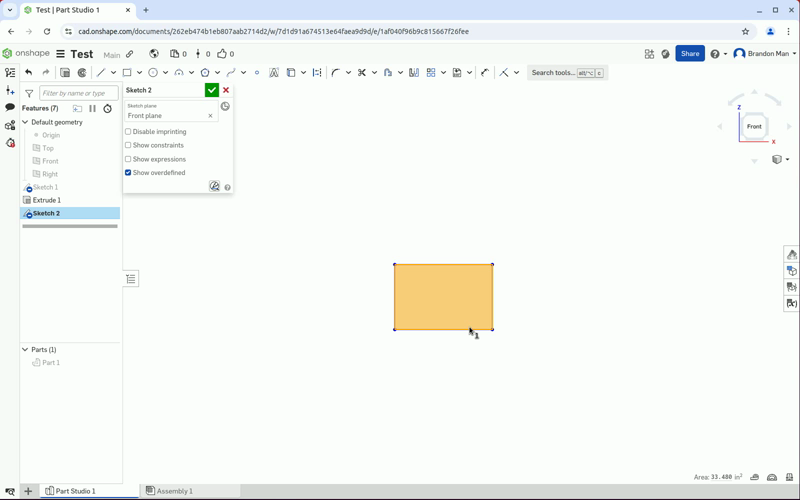
scroll(-6)
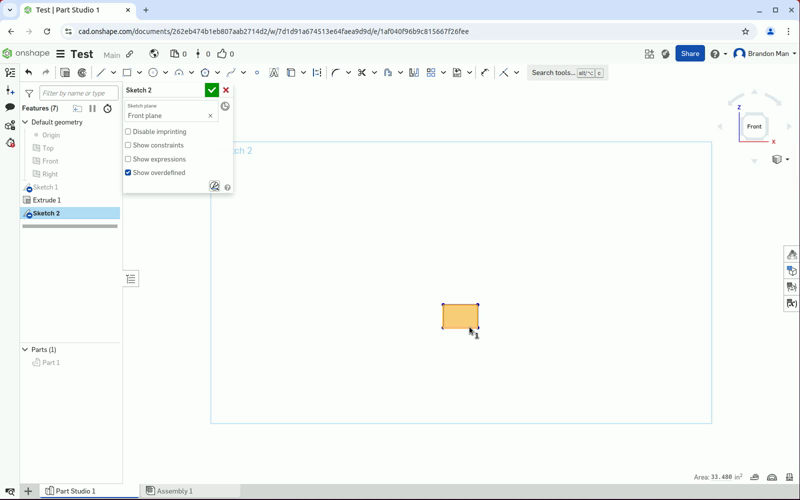
mouse_move(73, 352)
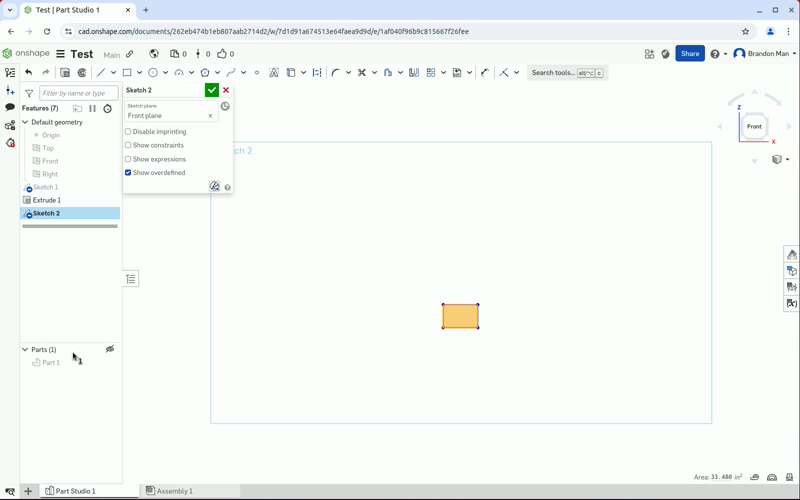
key(shift+y)
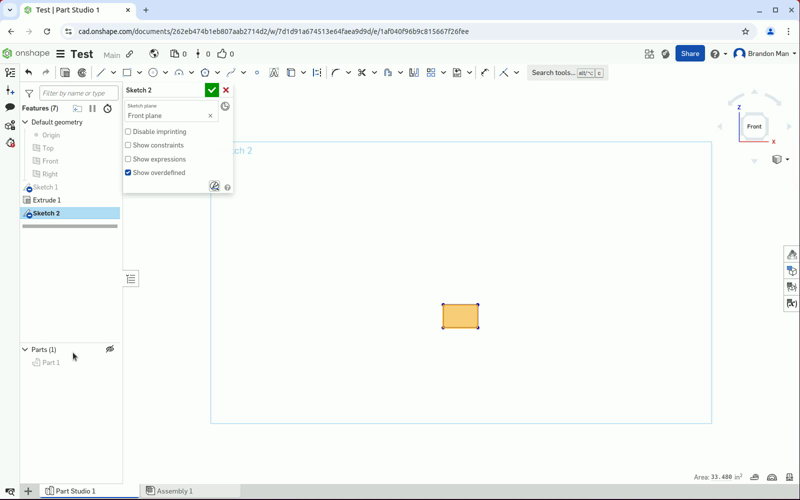
key(shift+e)
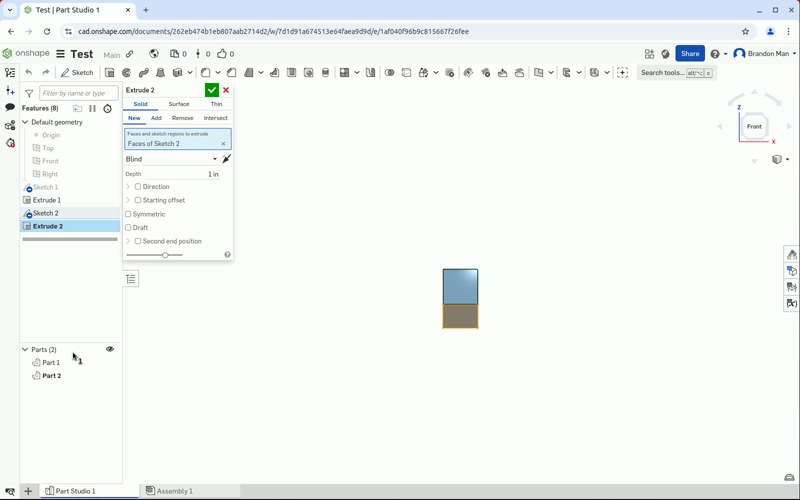
mouse_move(143, 106)
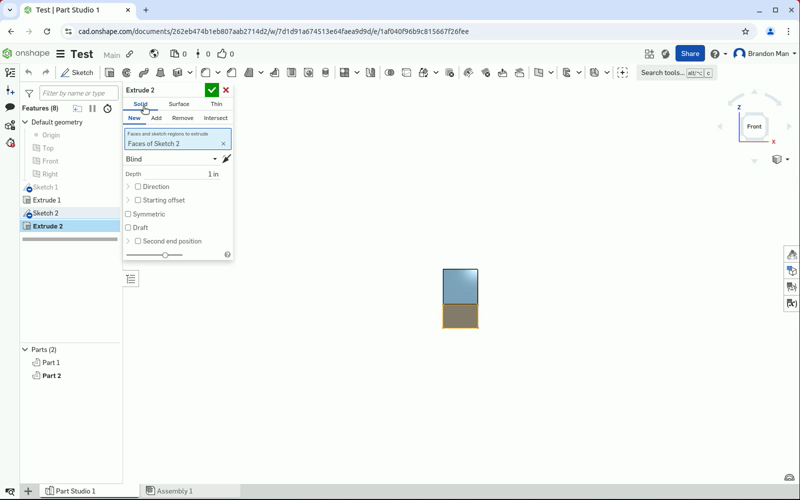
click(143, 106)
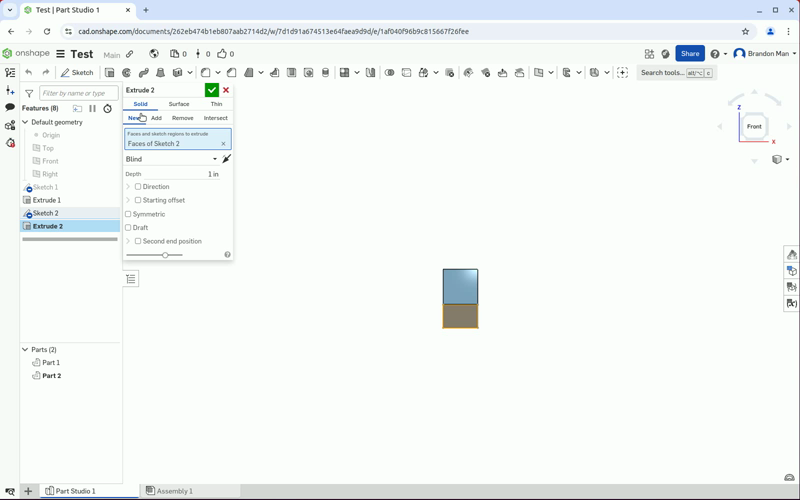
mouse_move(137, 120)
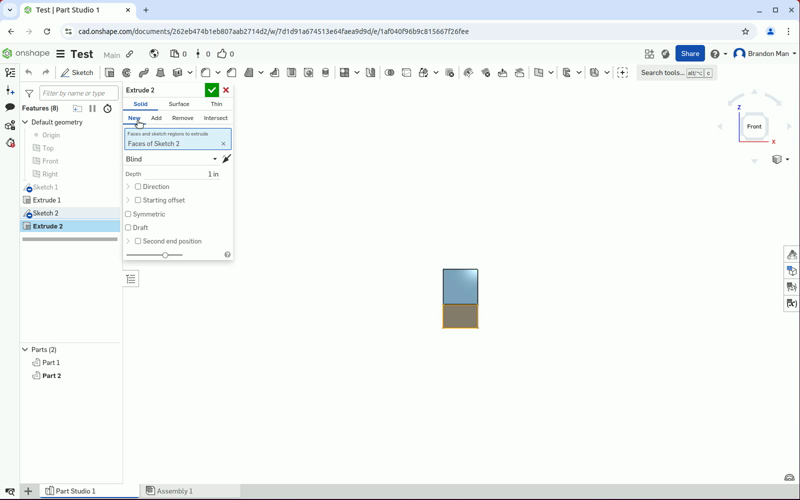
click(137, 120)
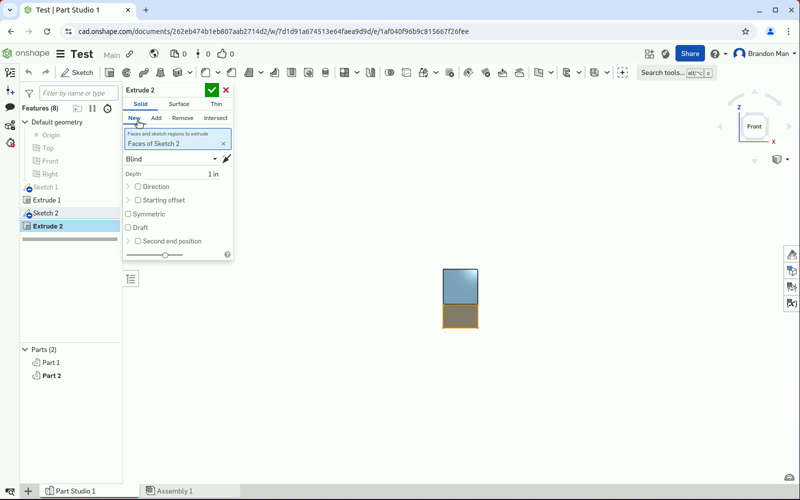
key(tab, 4)
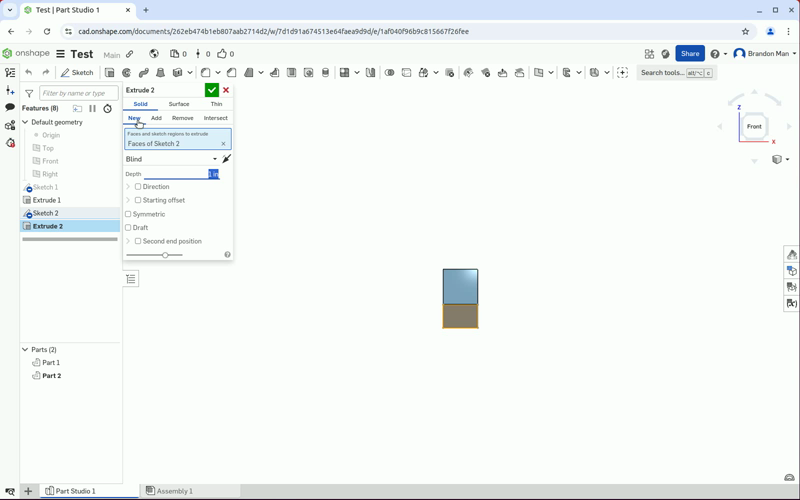
text(32.256)
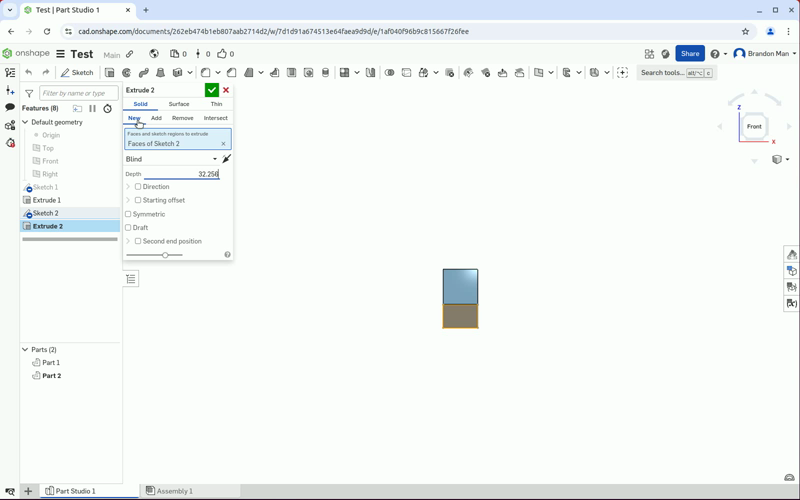
key(tab, 3)
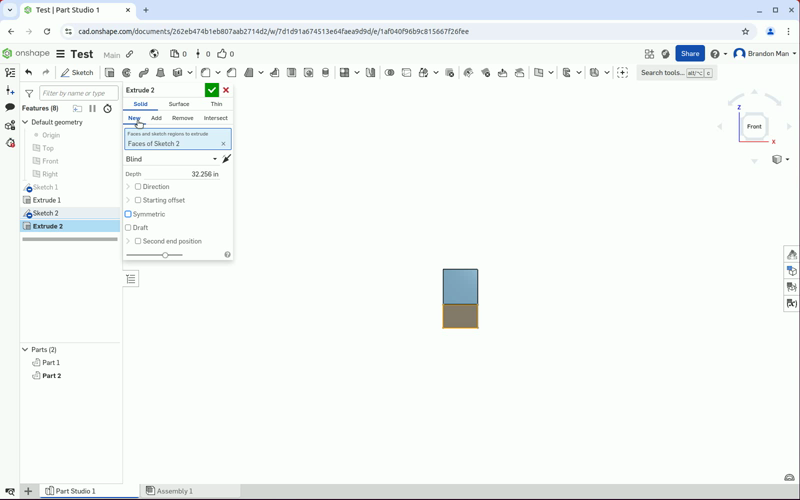
key(space)
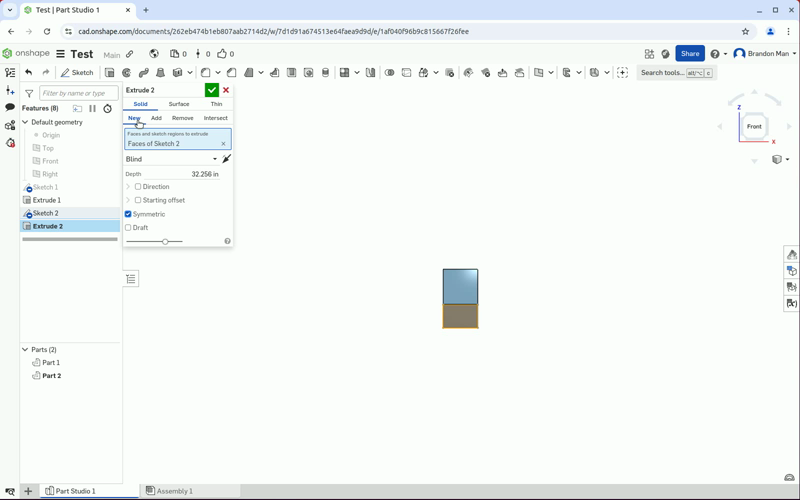
key(enter)
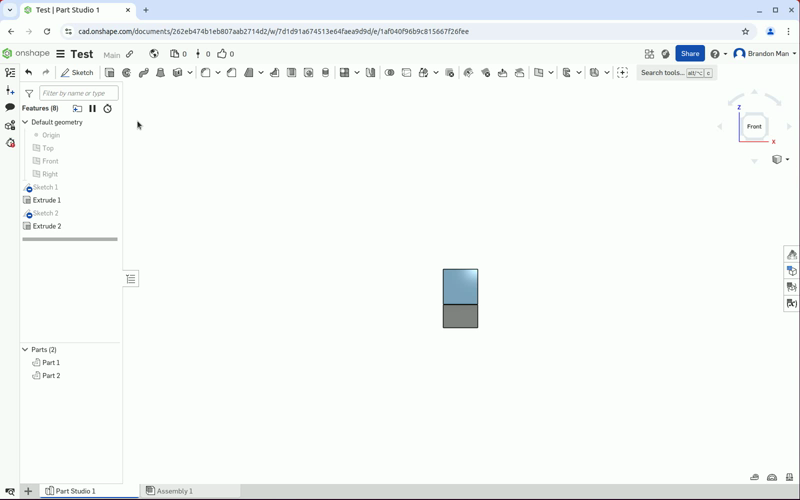
key(shift+h)
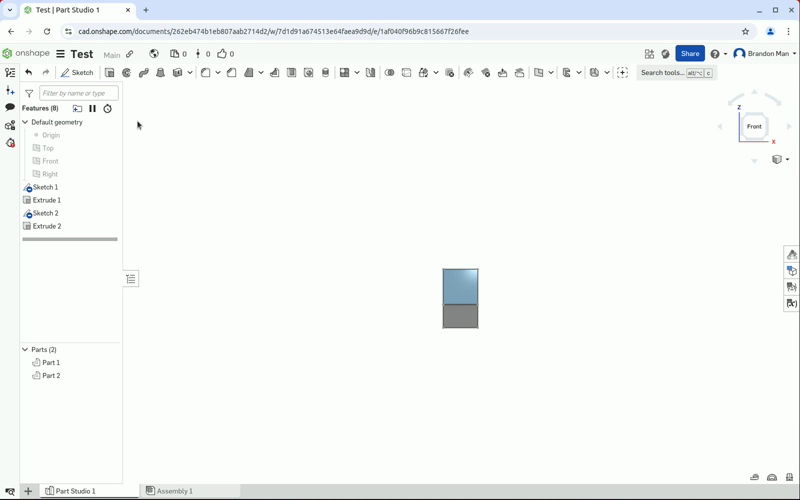
key(shift+h)
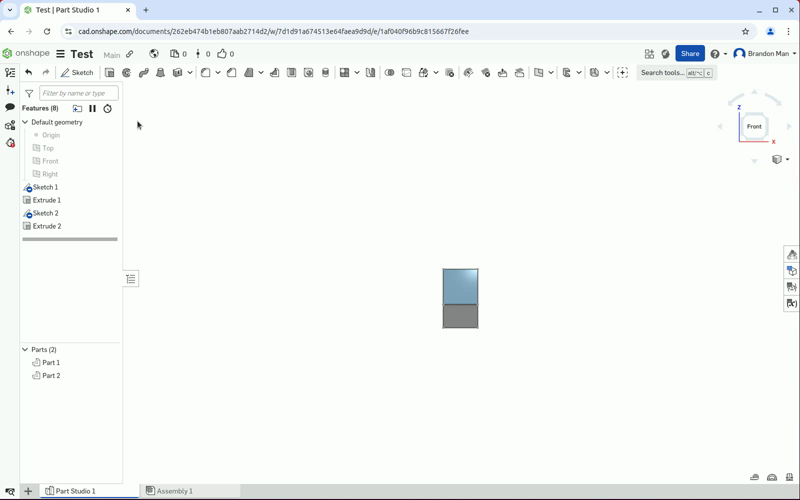
key(shift+7)
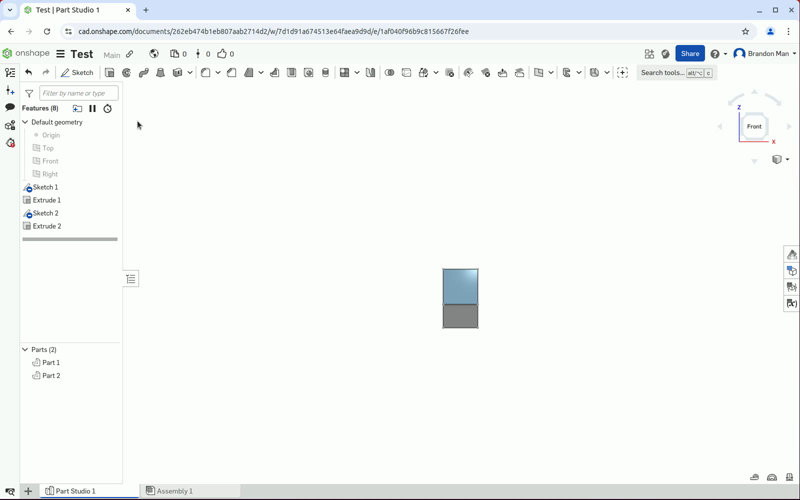
key(left, 2)
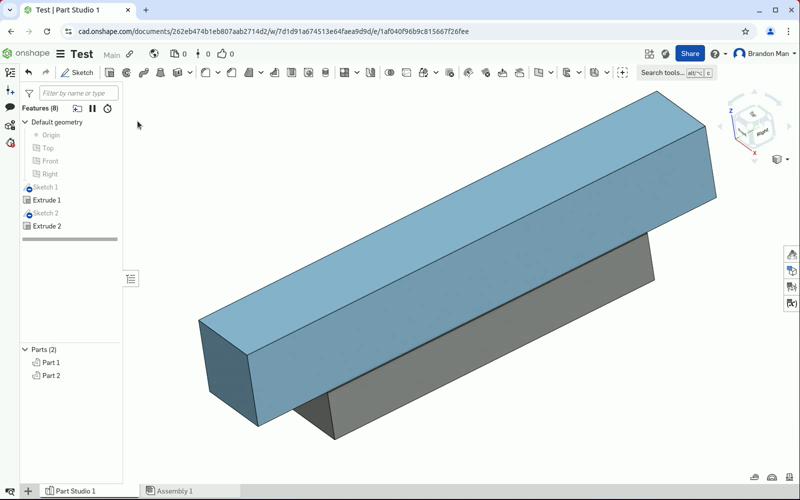
key(down, 2)
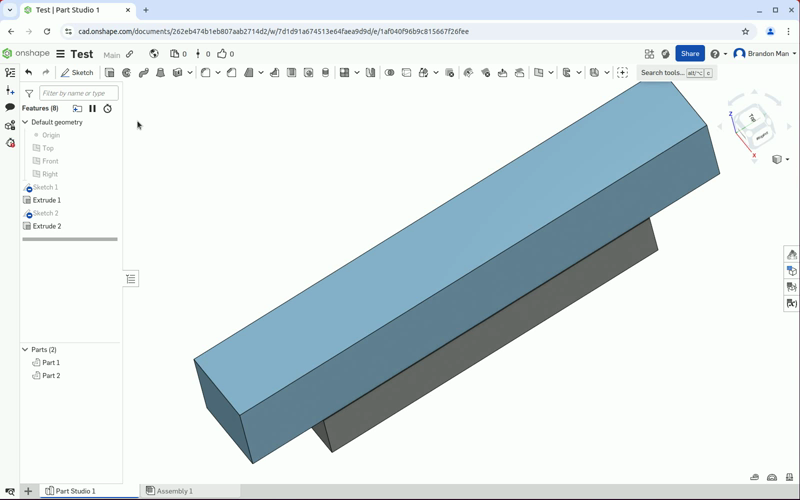
key(up, 2)
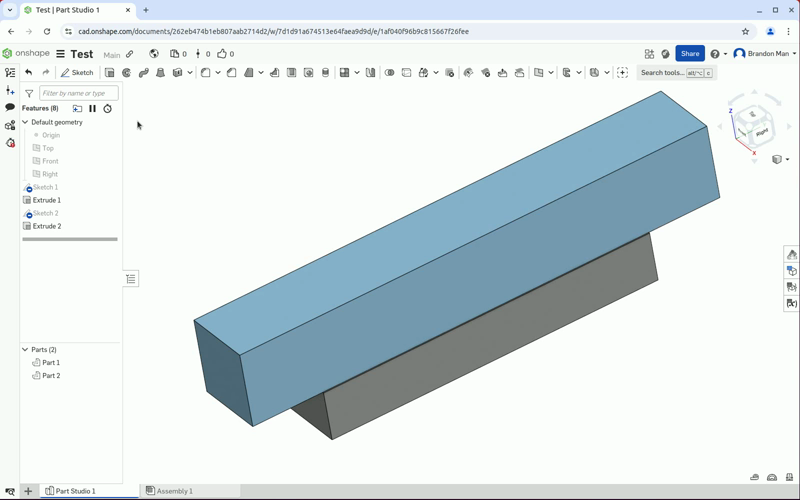
key(right, 2)
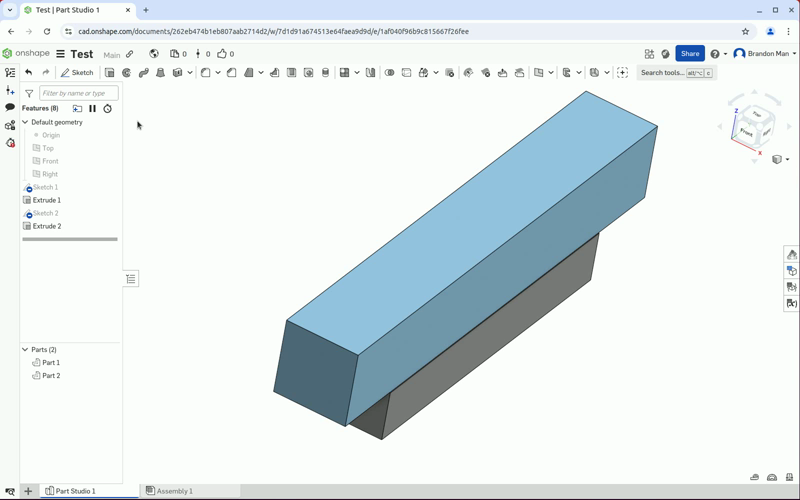
mouse_move(73, 189)
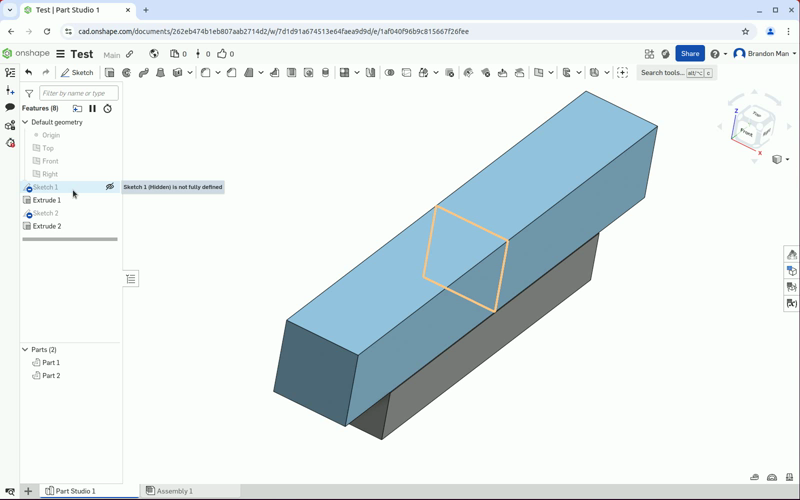
click(73, 189)